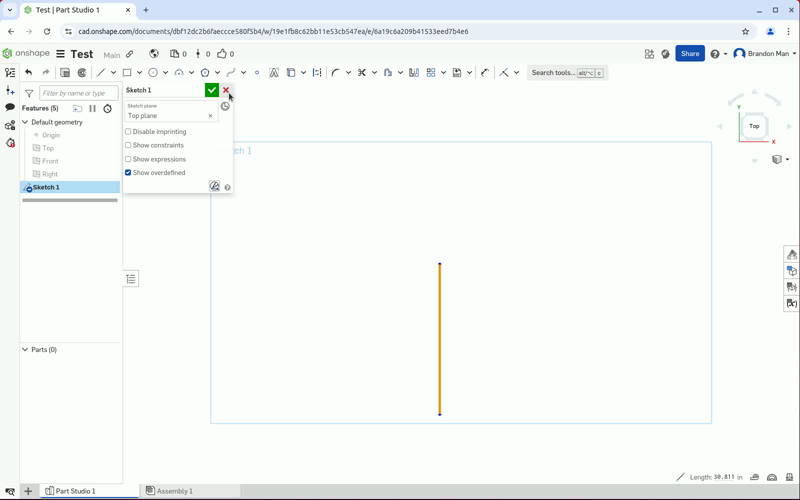
key(shift+h)
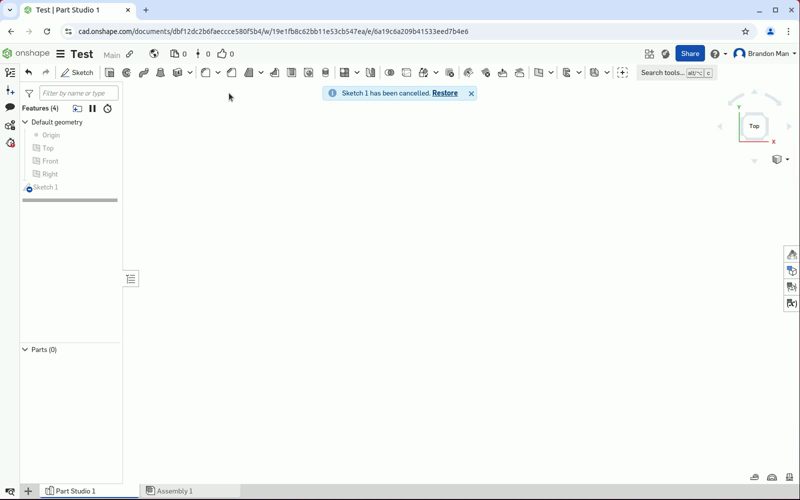
mouse_move(73, 352)
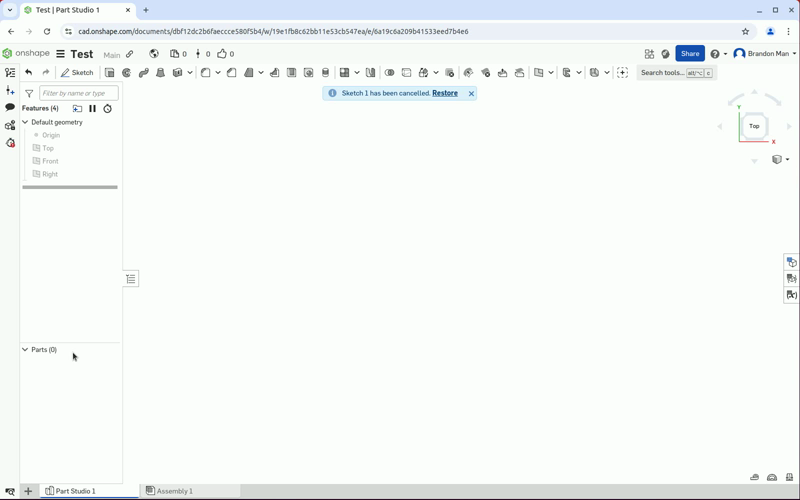
key(y)
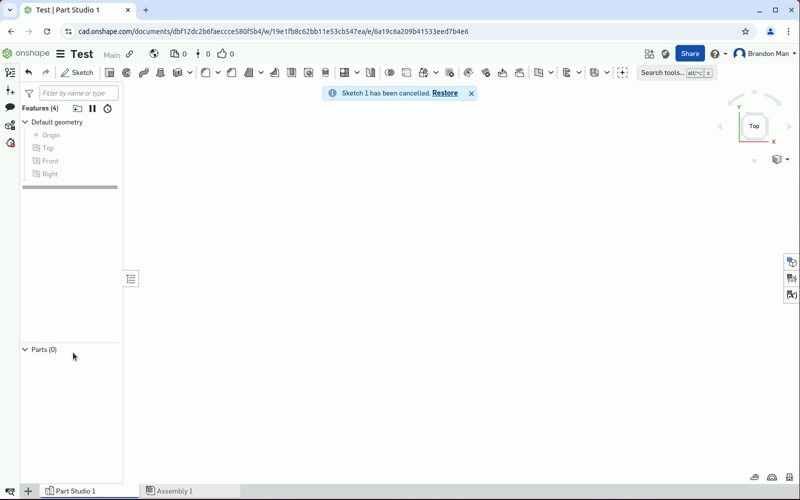
key(shift+p)
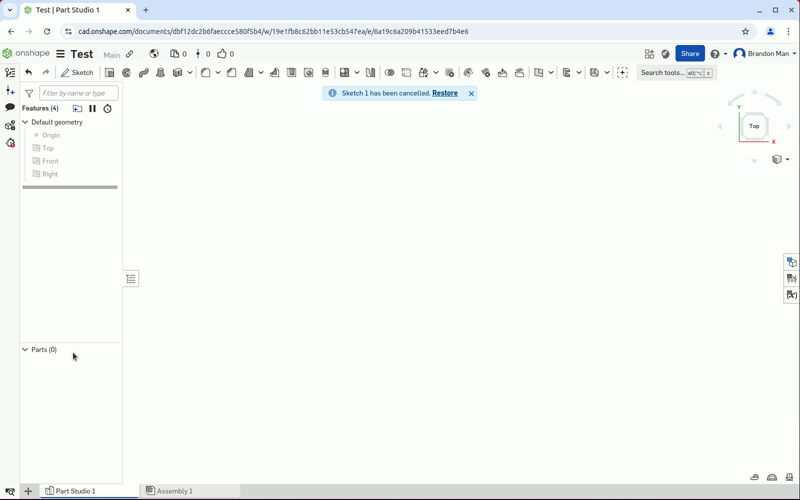
key(space)
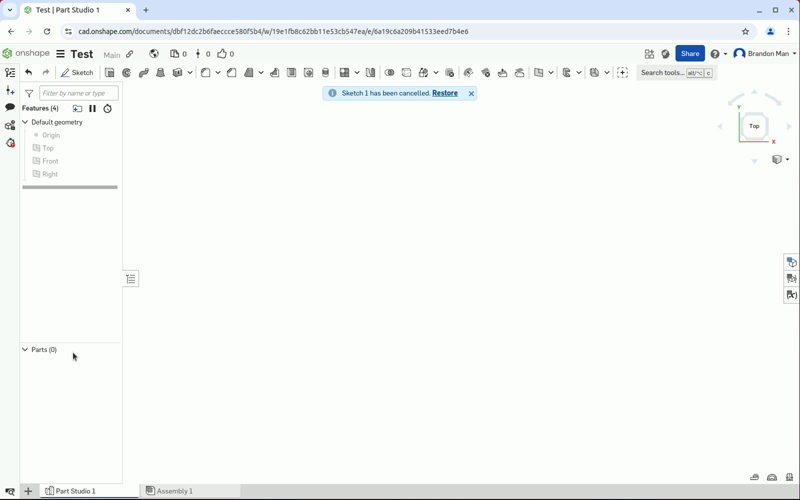
key_down(shift)
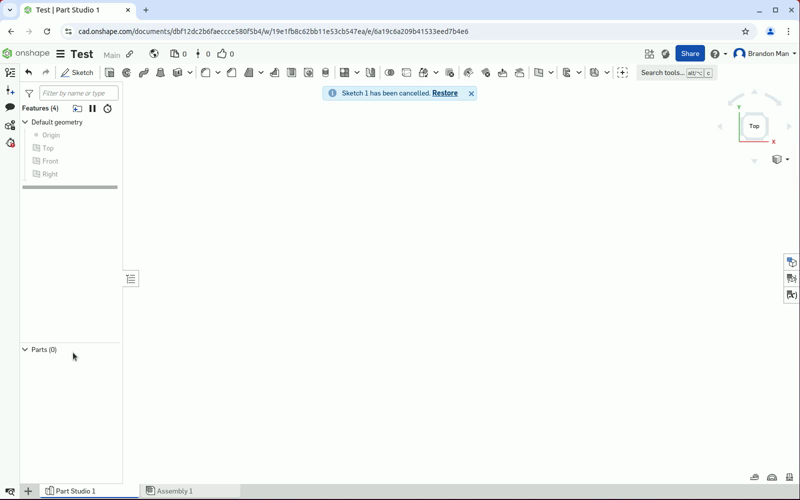
key(up)
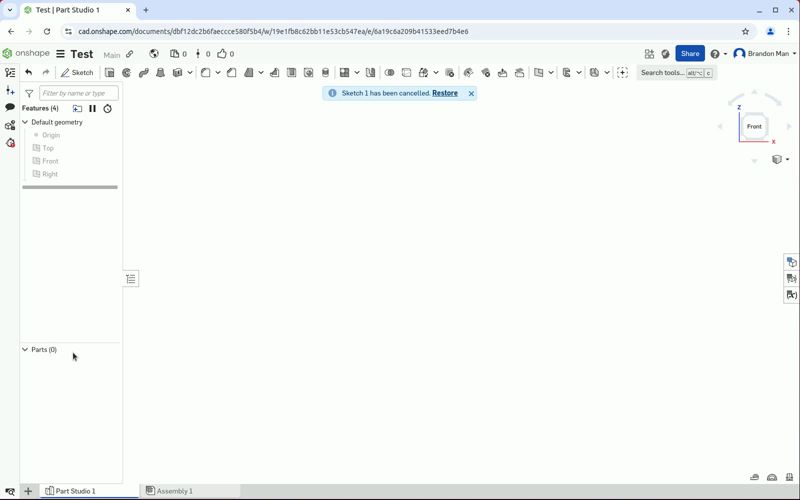
key_up(shift)
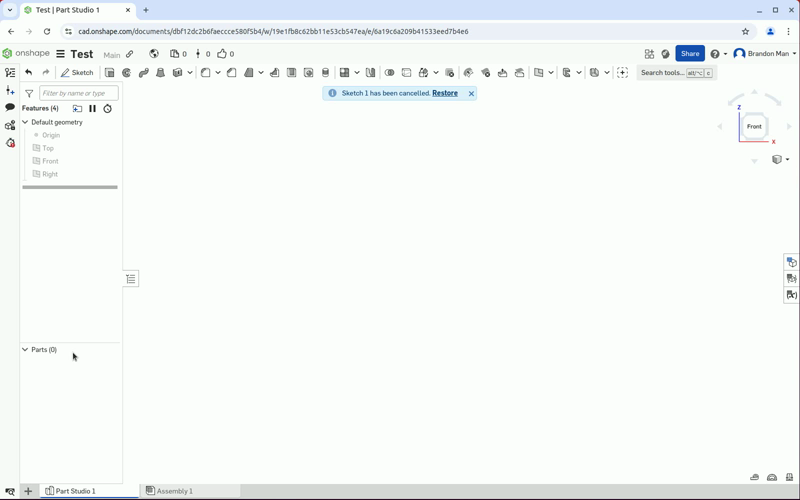
mouse_move(73, 352)
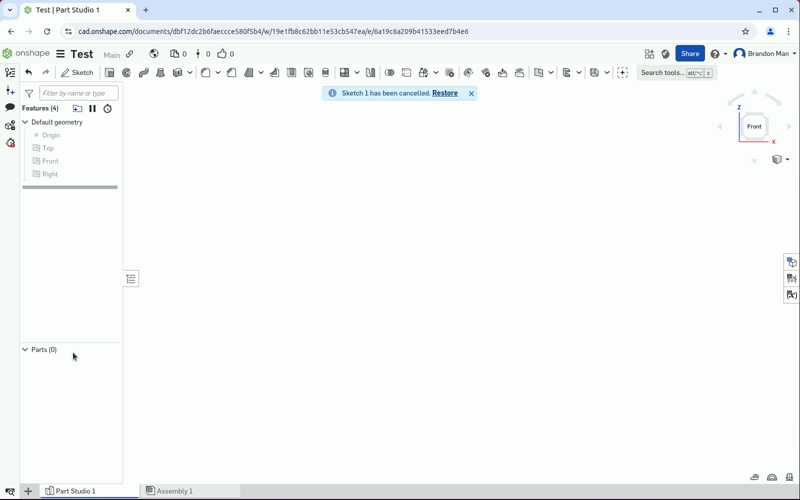
key(shift+y)
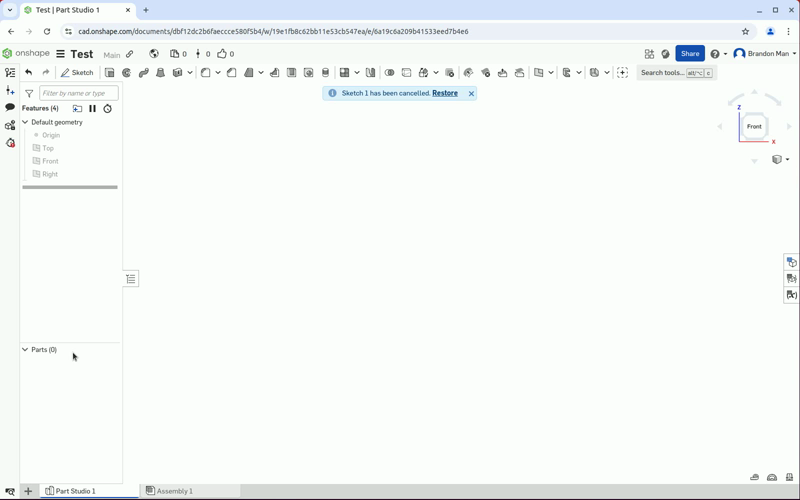
key(shift+s)
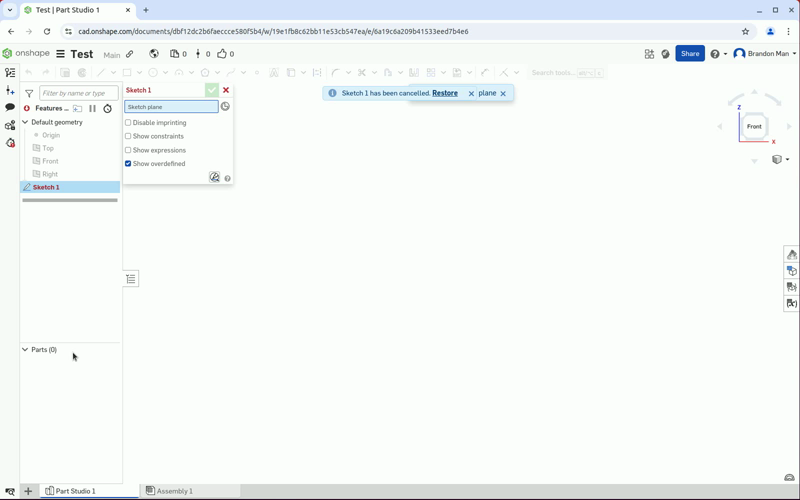
mouse_move(73, 163)
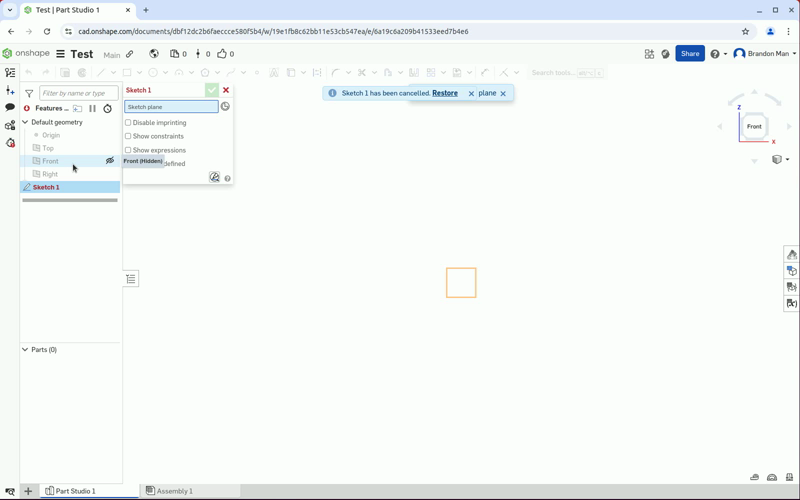
click(73, 163)
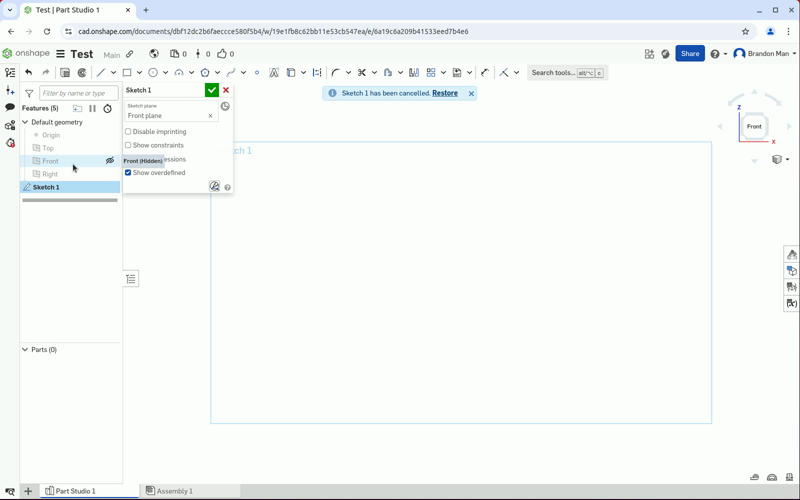
mouse_move(73, 352)
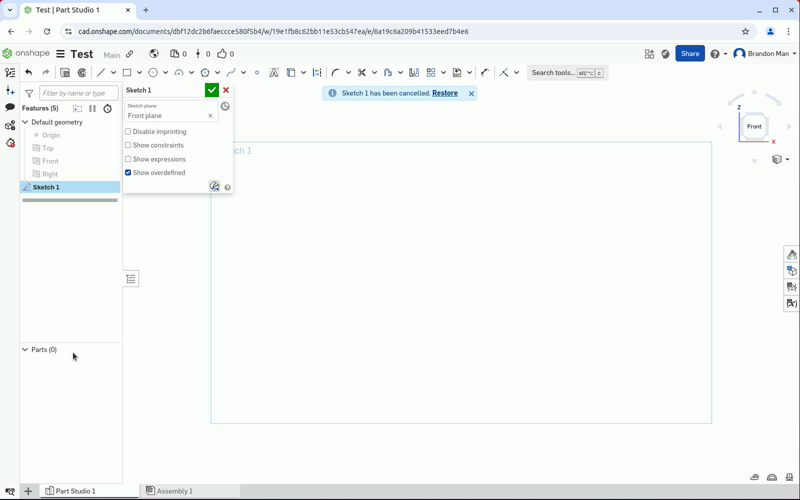
key(y)
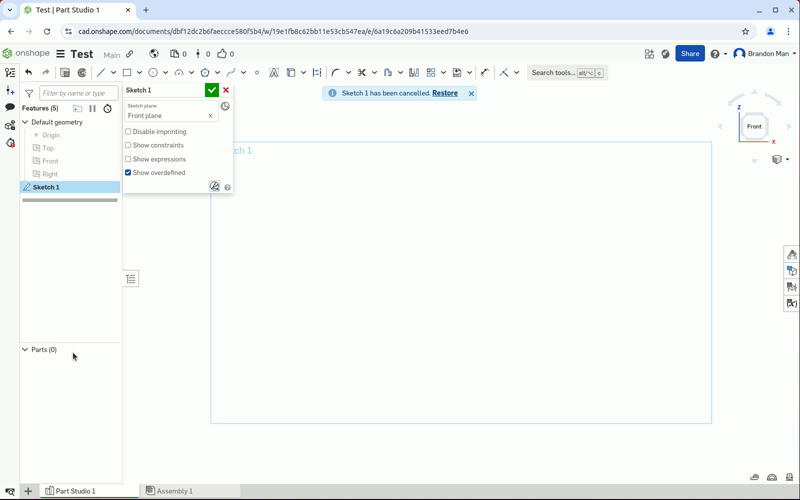
key(l)
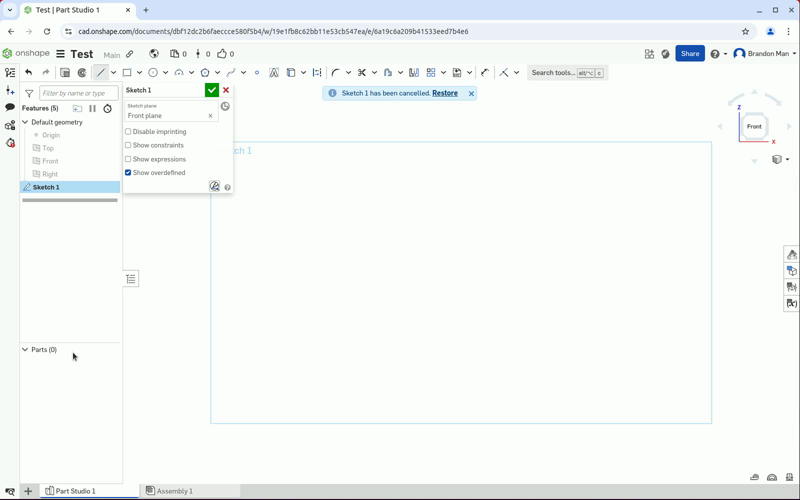
key_down(shift)
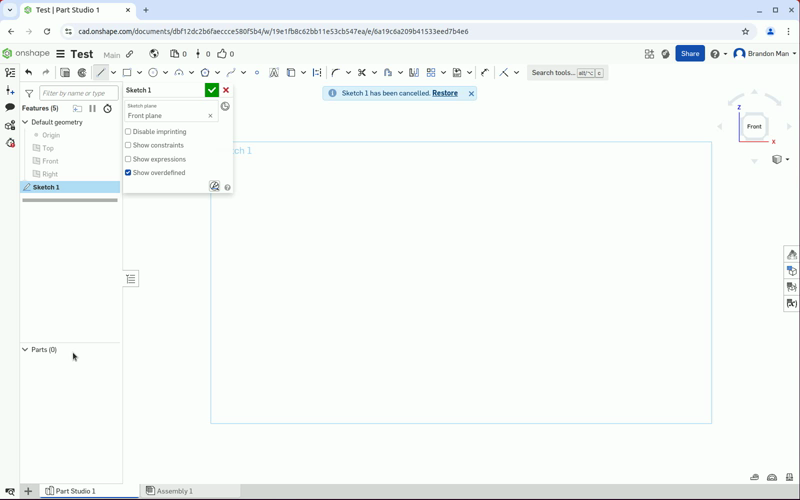
mouse_move(460, 282)
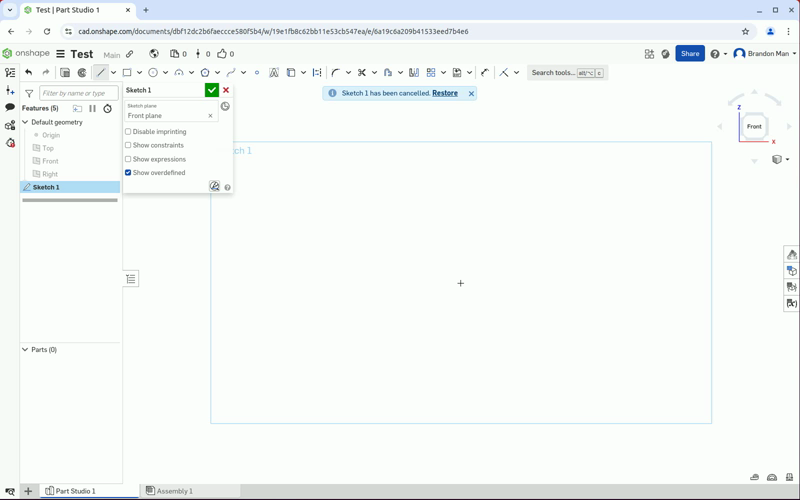
click(460, 282)
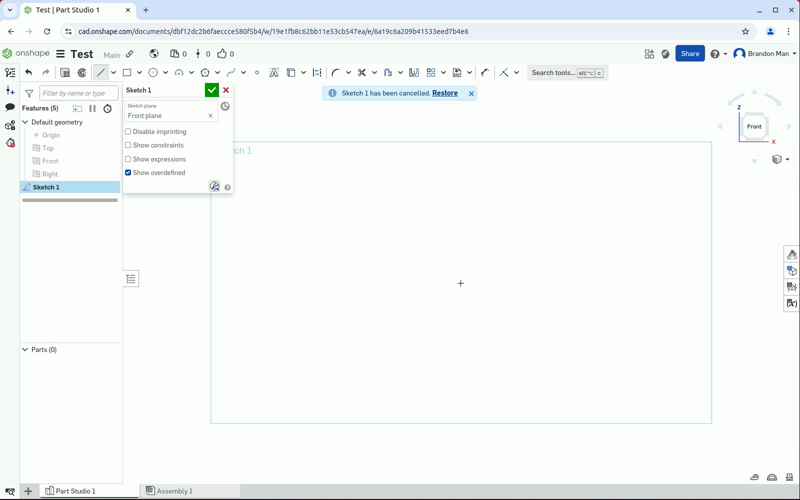
key_up(shift)
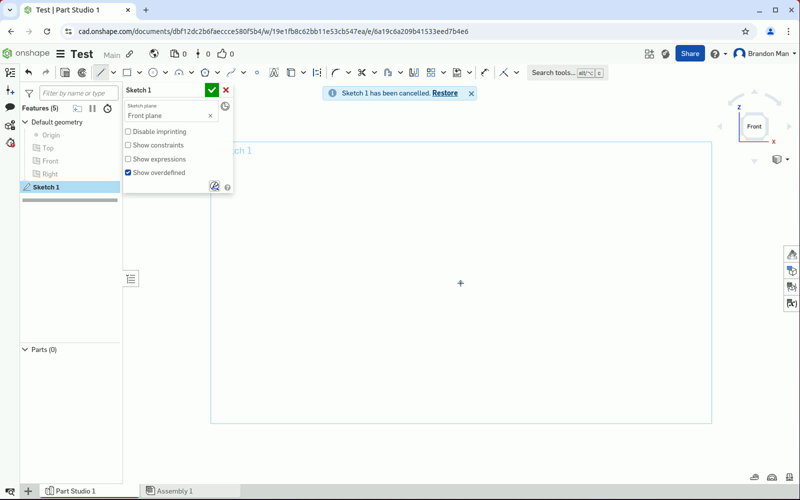
key_down(shift)
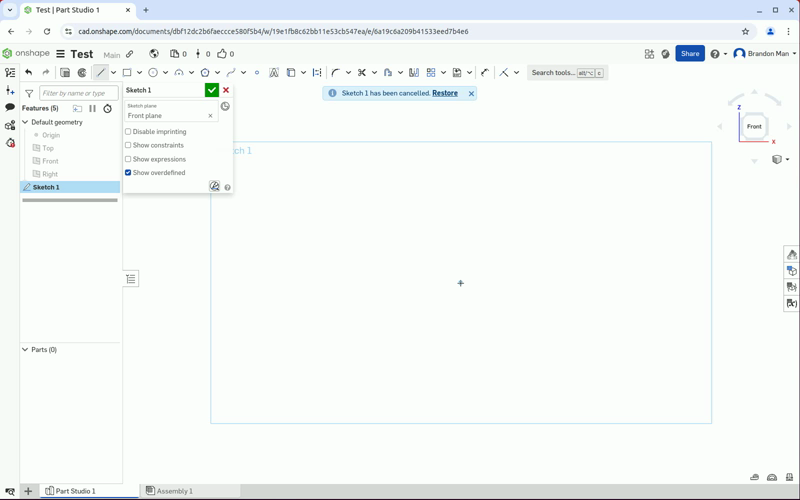
mouse_move(545, 282)
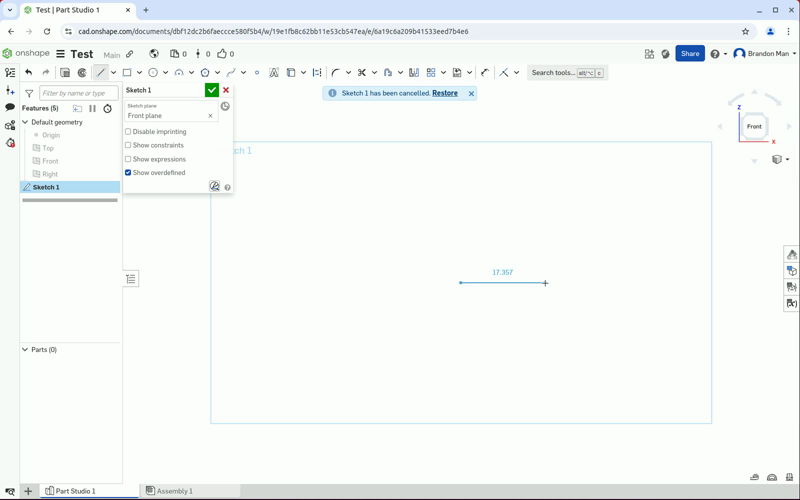
click(545, 282)
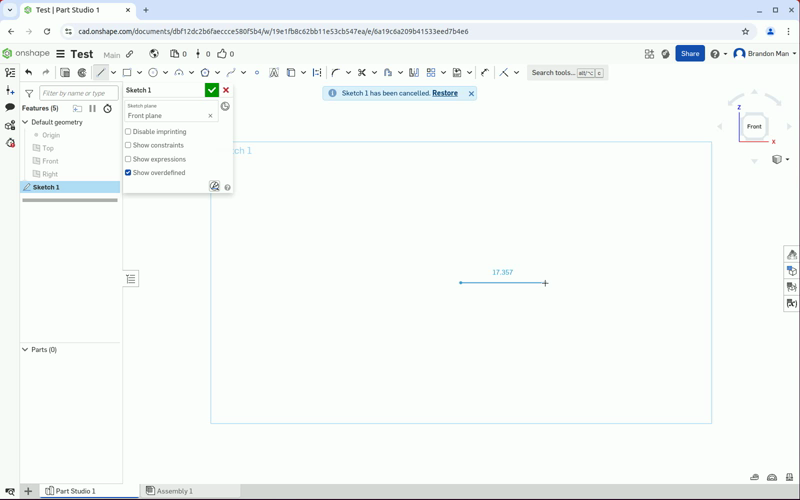
key_up(shift)
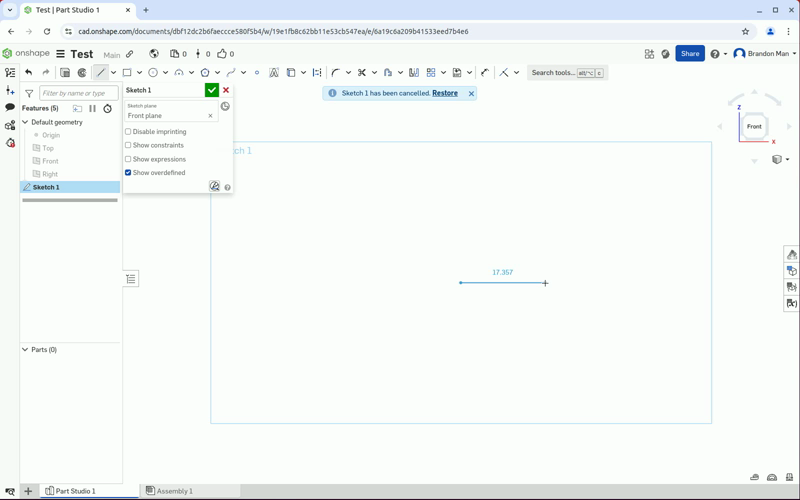
key_down(shift)
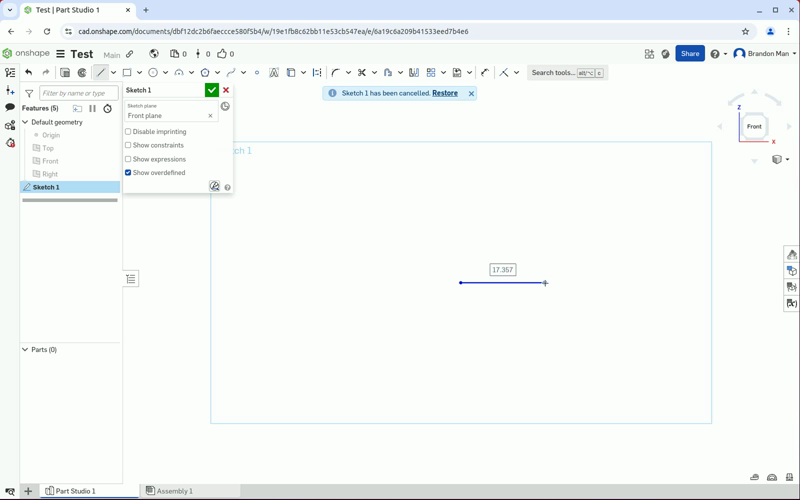
mouse_move(575, 282)
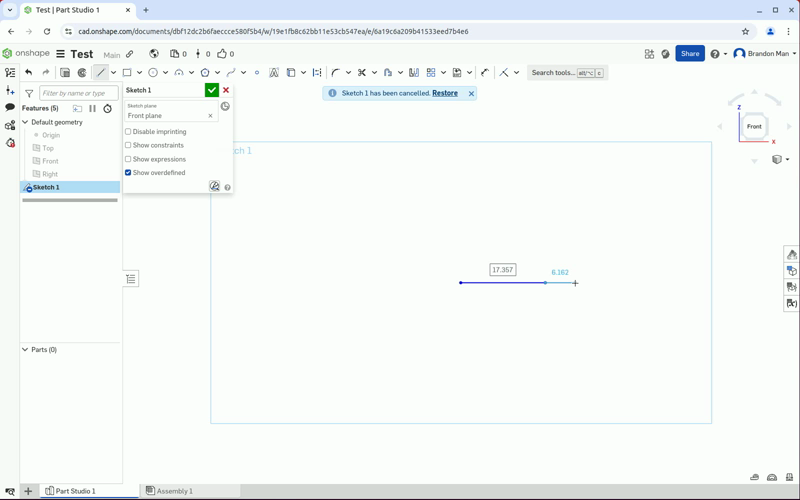
mouse_move(545, 254)
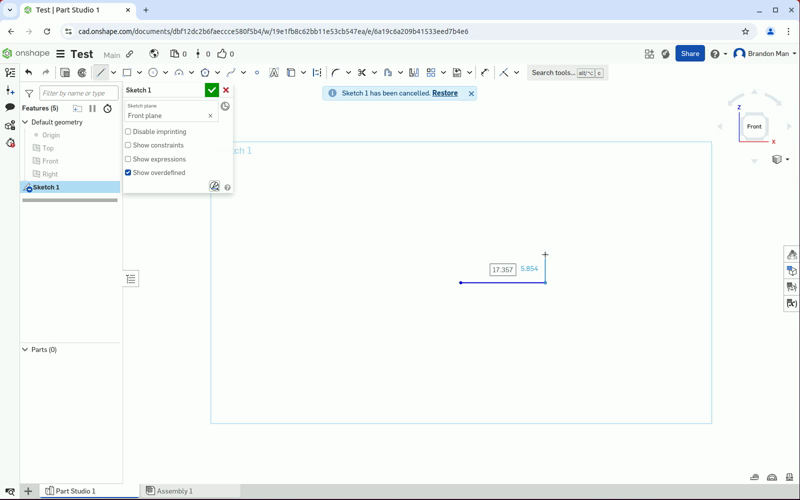
click(545, 254)
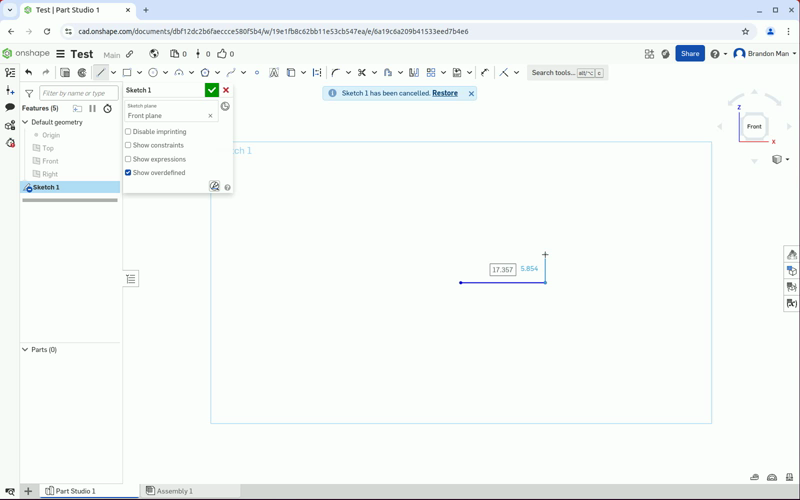
key_up(shift)
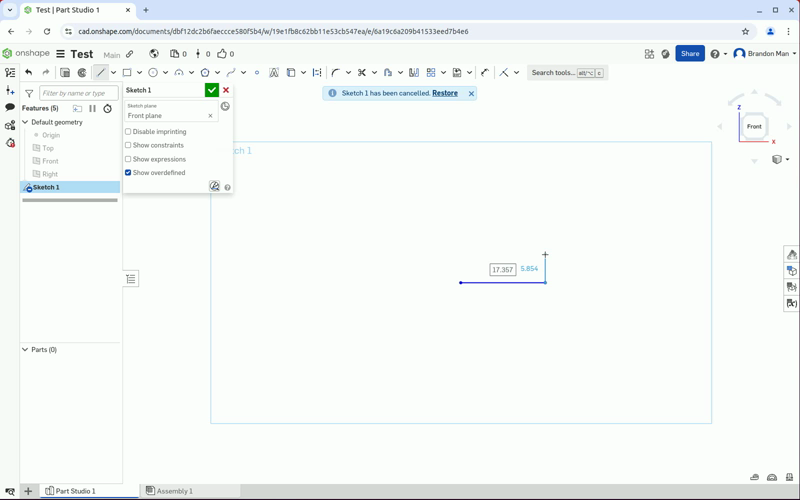
key_down(shift)
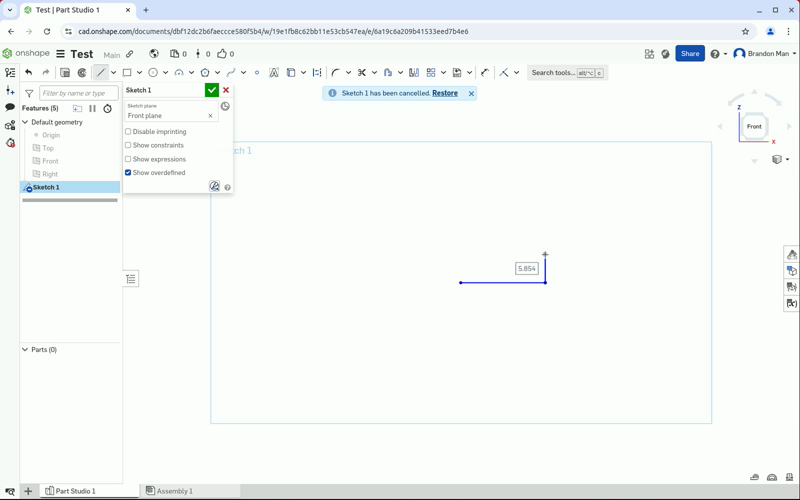
mouse_move(575, 254)
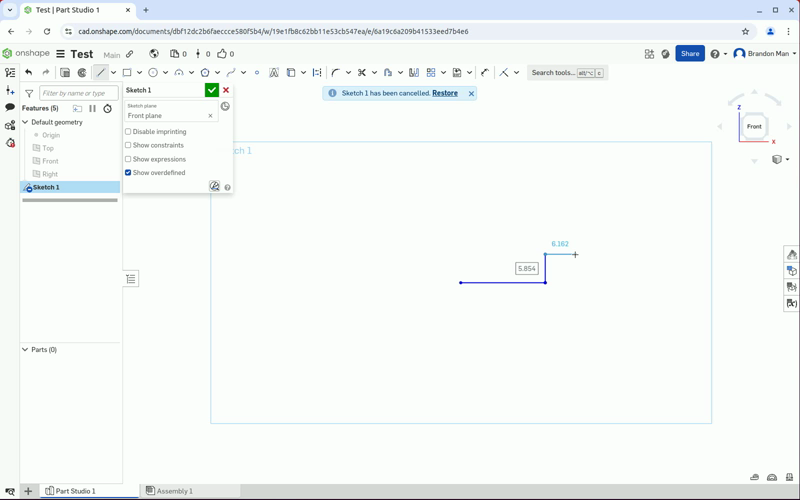
mouse_move(516, 254)
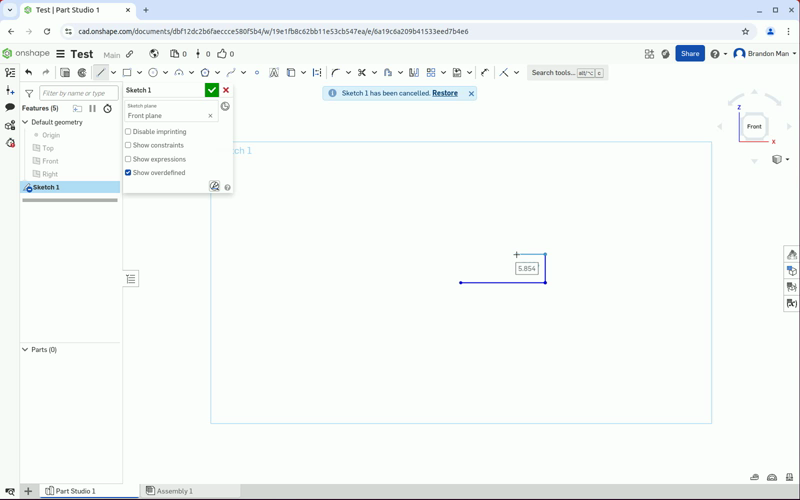
click(516, 254)
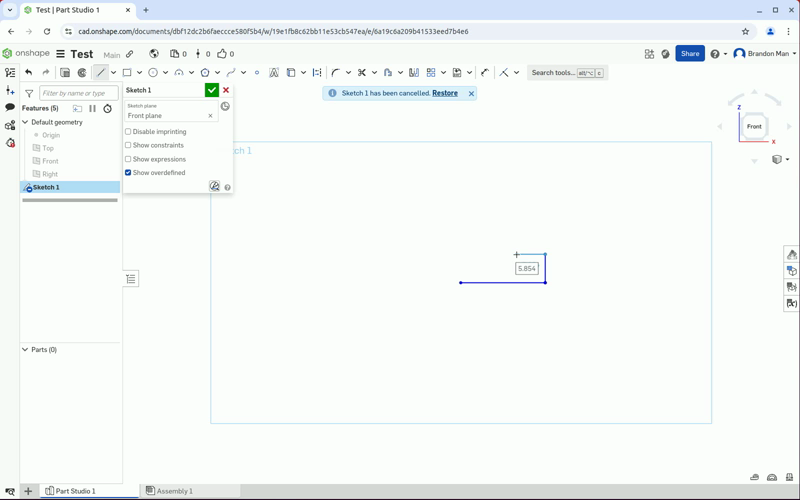
key_up(shift)
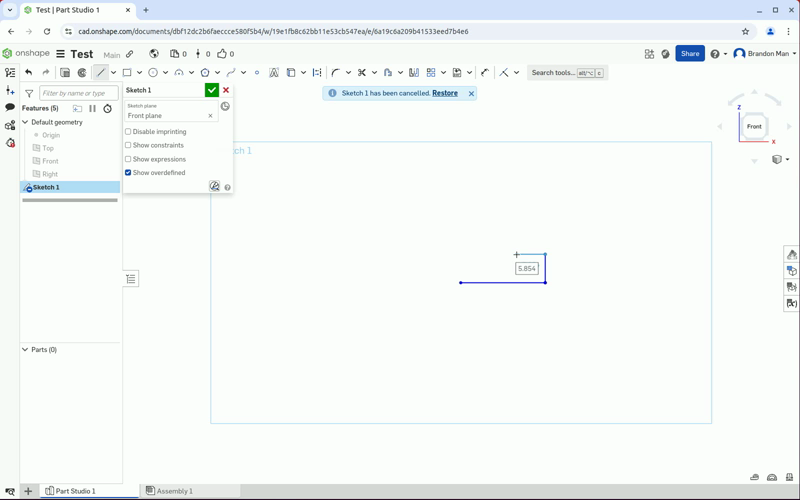
key_down(shift)
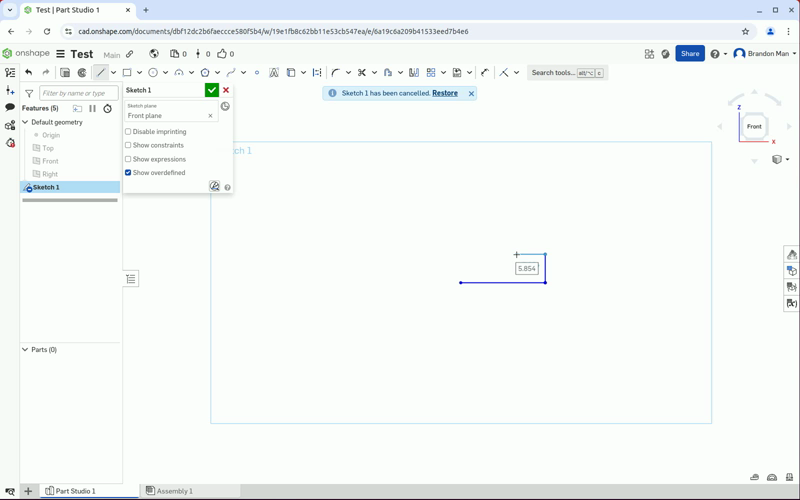
mouse_move(546, 254)
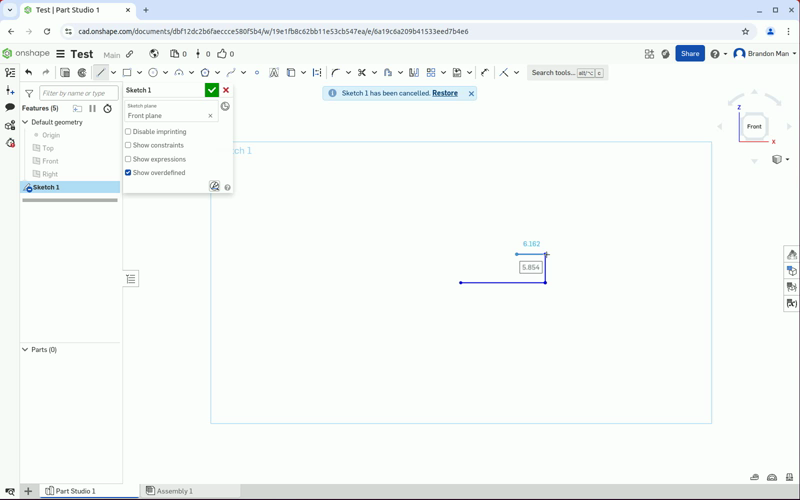
mouse_move(489, 254)
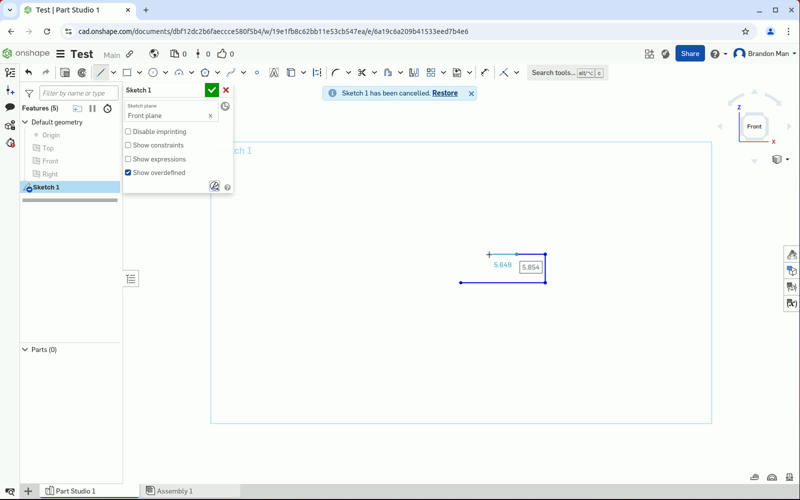
click(489, 254)
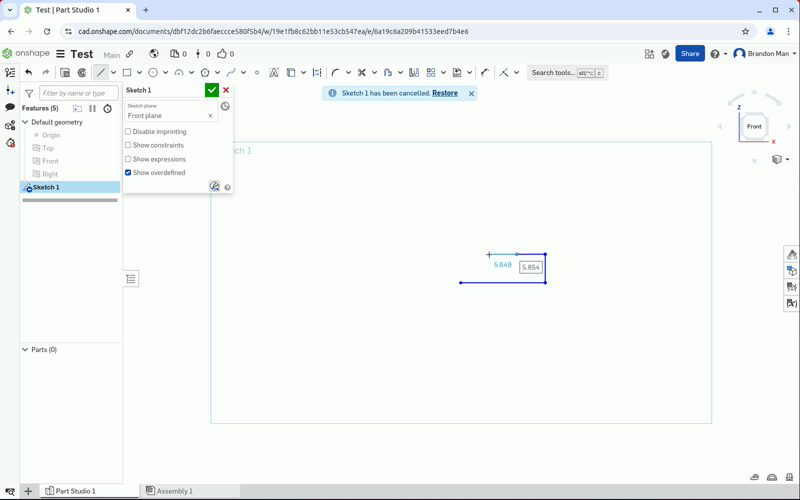
key_up(shift)
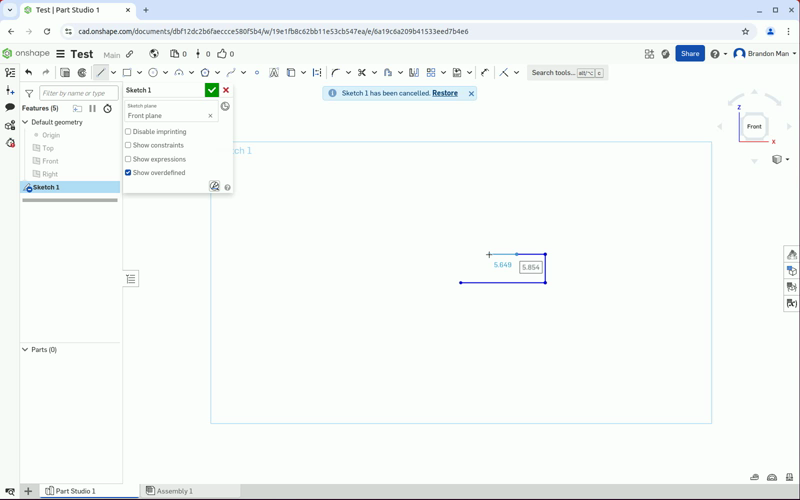
key_down(shift)
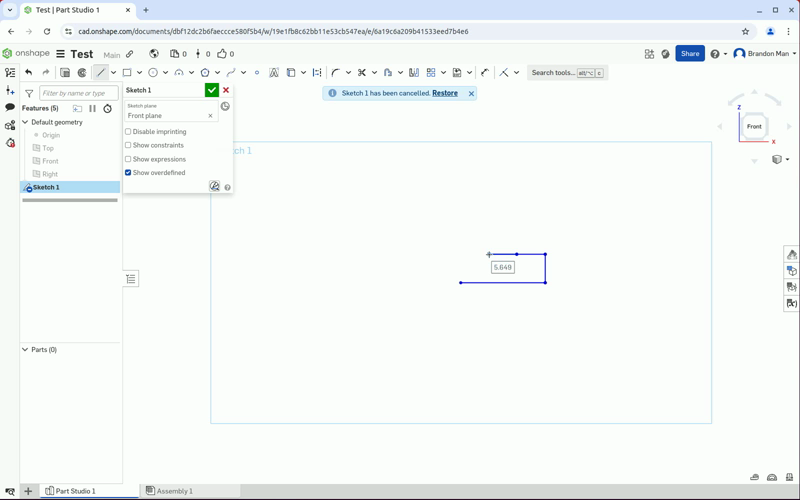
mouse_move(519, 254)
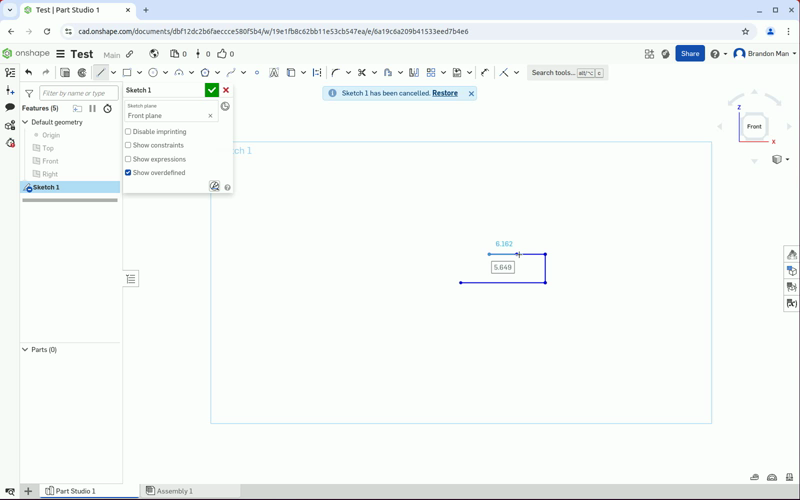
mouse_move(460, 254)
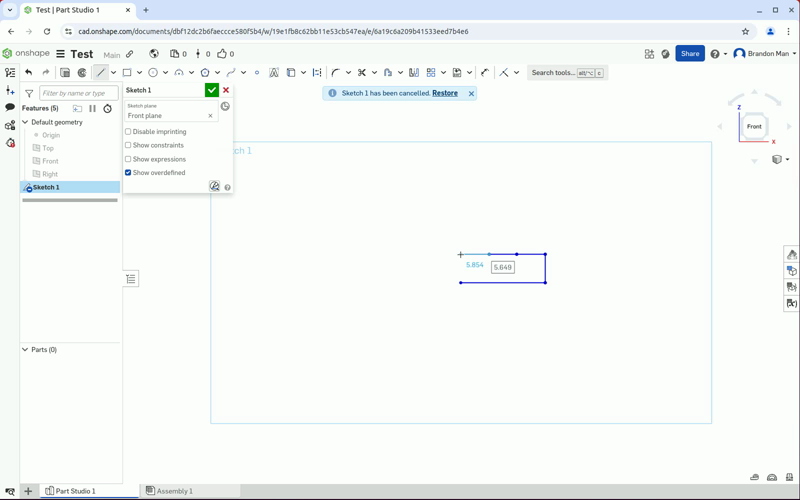
click(460, 254)
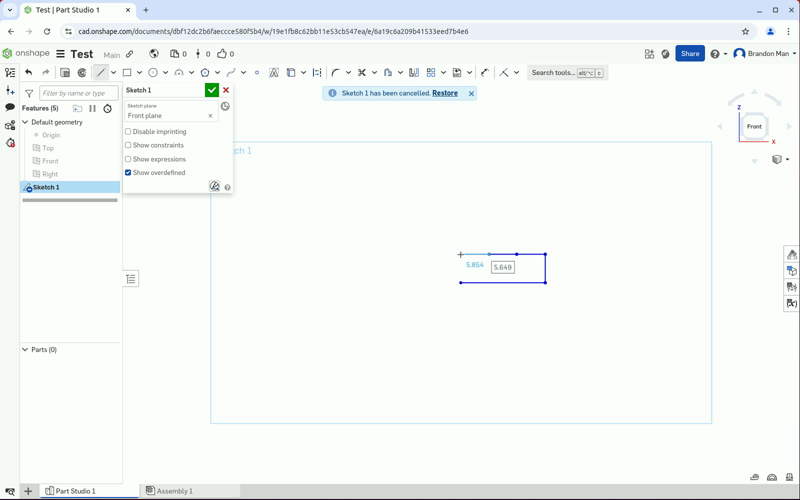
key_up(shift)
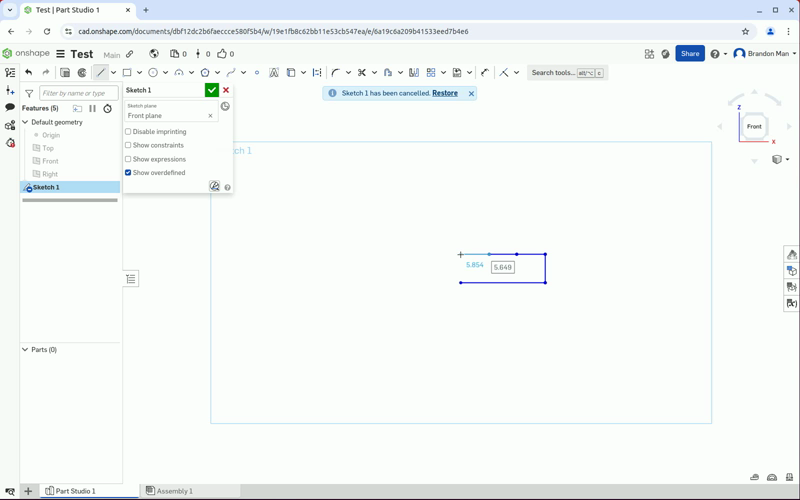
mouse_move(490, 254)
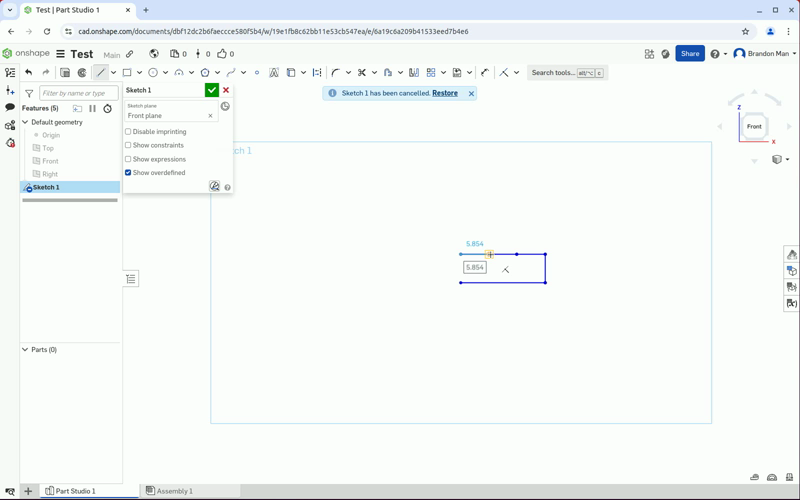
key_down(shift)
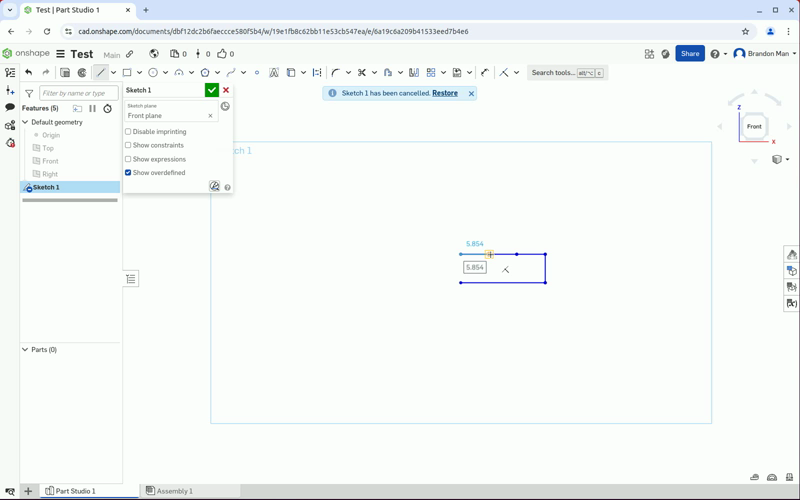
mouse_move(460, 282)
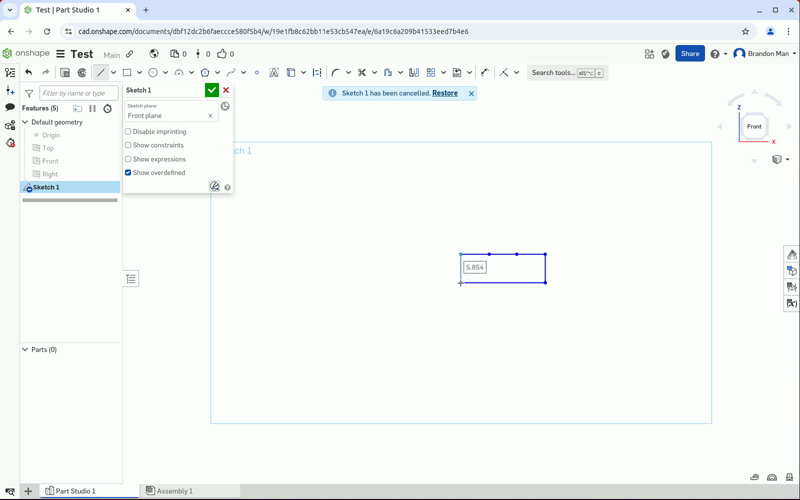
key_up(shift)
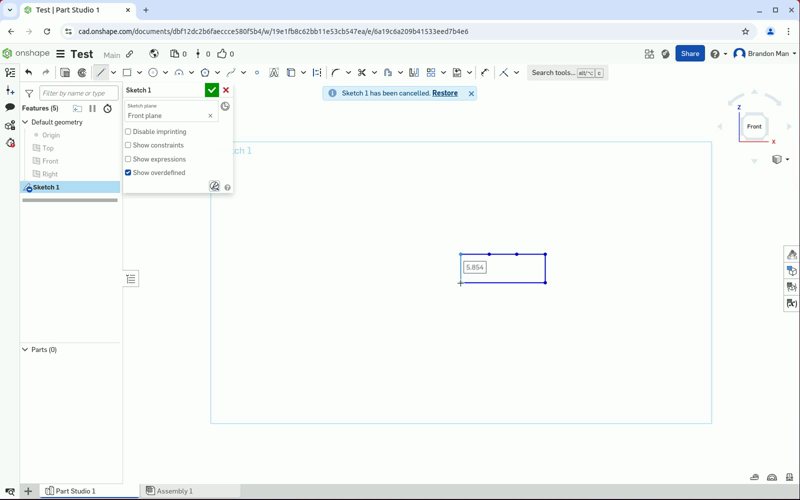
click(460, 282)
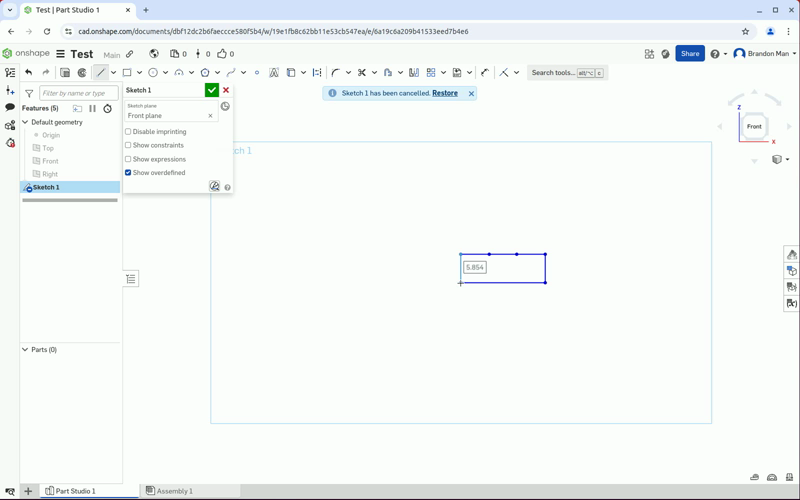
key(esc)
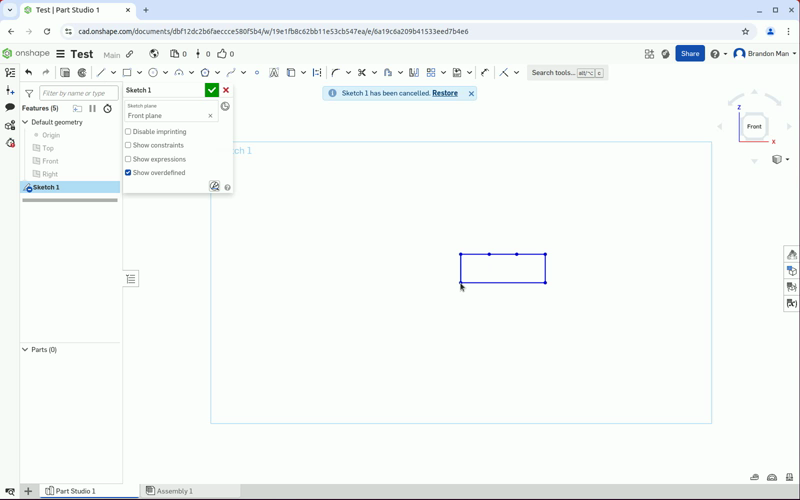
mouse_move(520, 263)
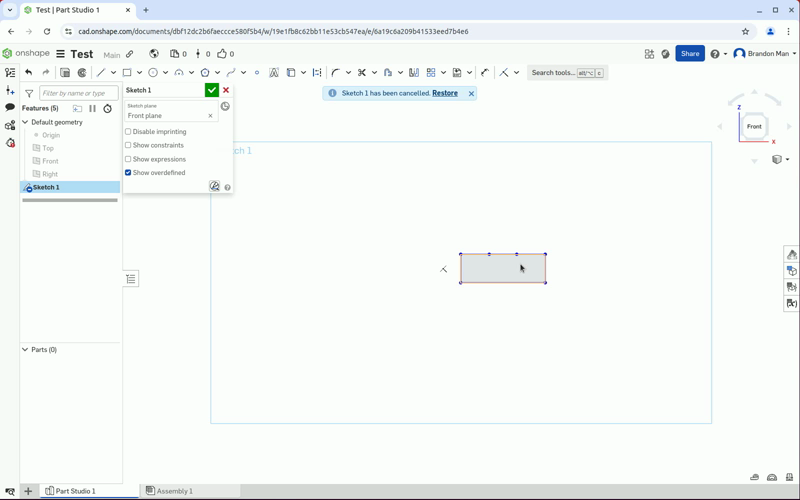
click(520, 263)
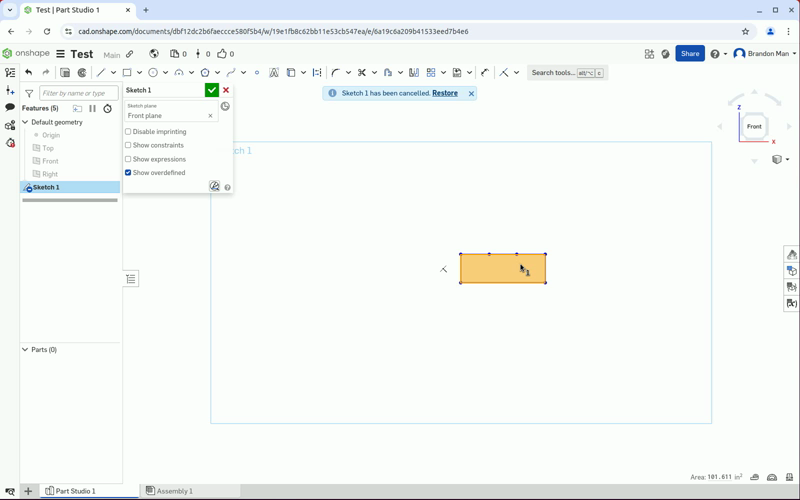
mouse_move(73, 352)
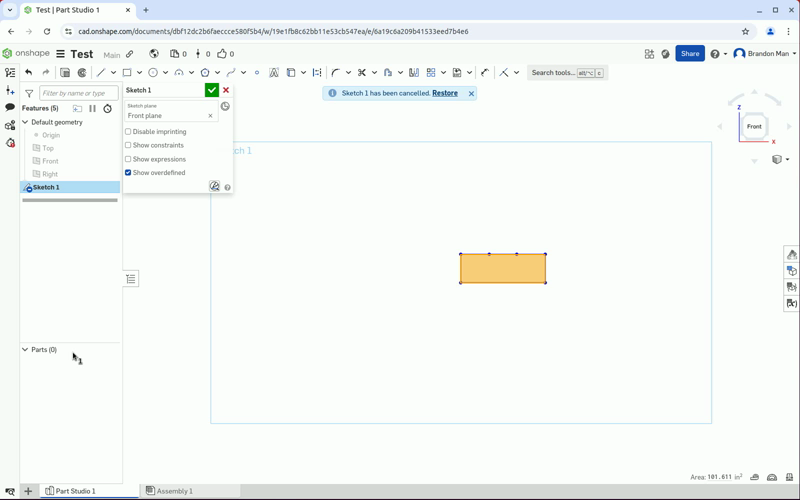
key(shift+y)
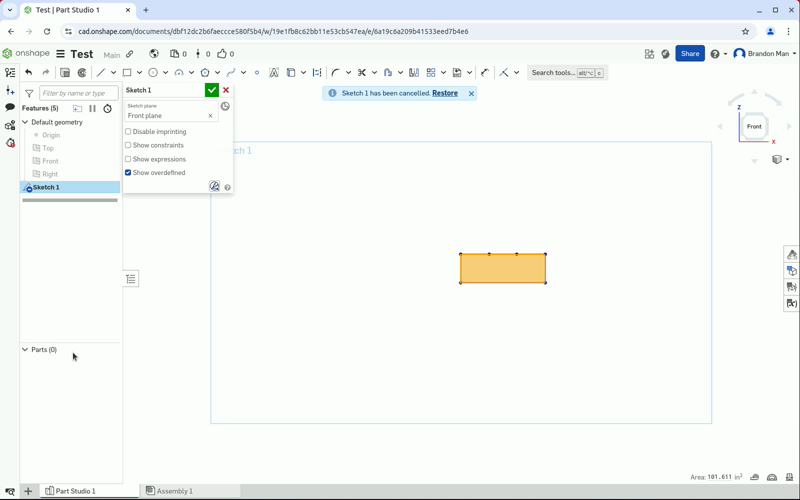
key(shift+e)
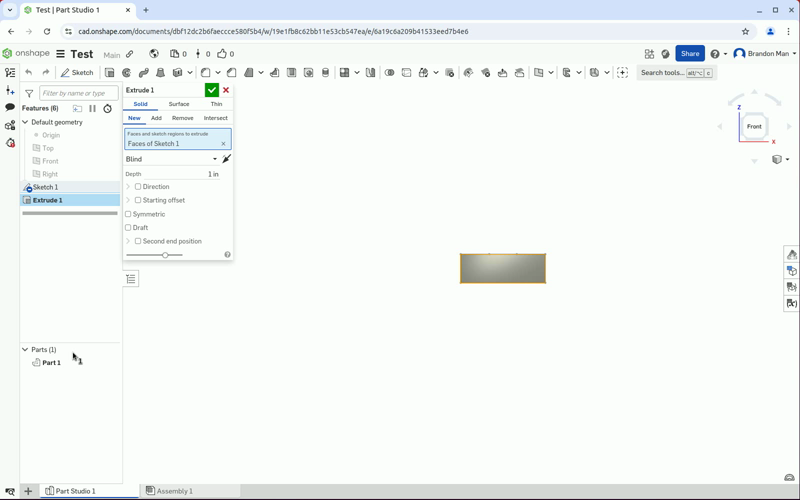
mouse_move(143, 106)
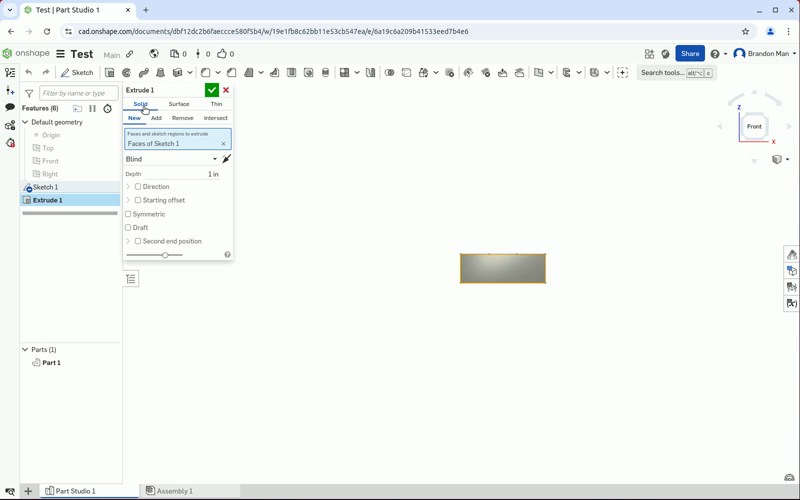
click(143, 106)
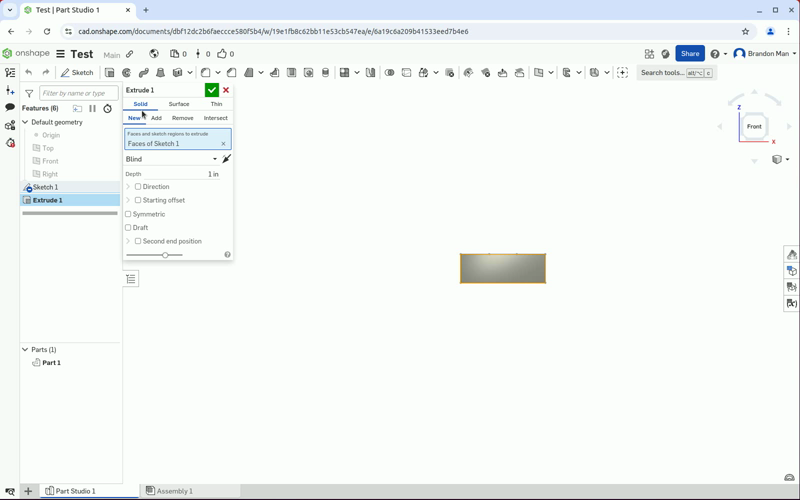
mouse_move(137, 120)
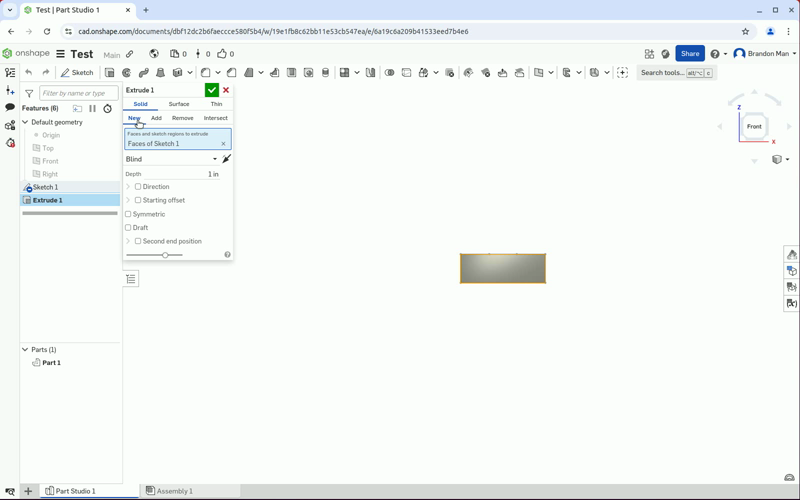
click(137, 120)
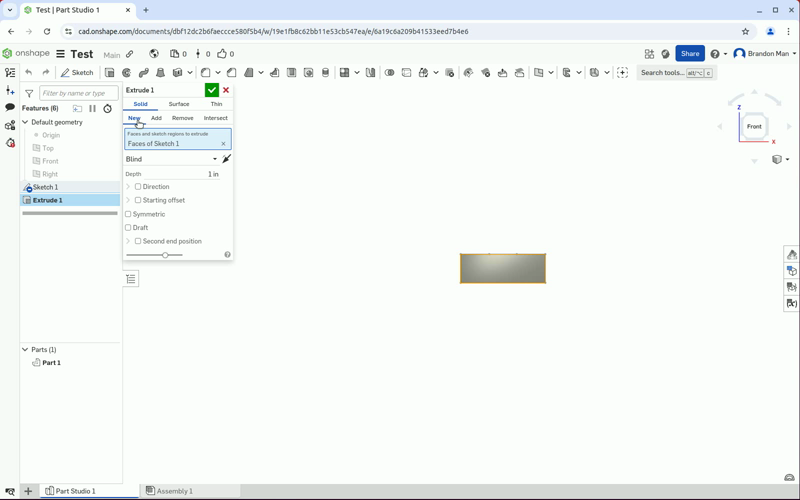
key(tab, 4)
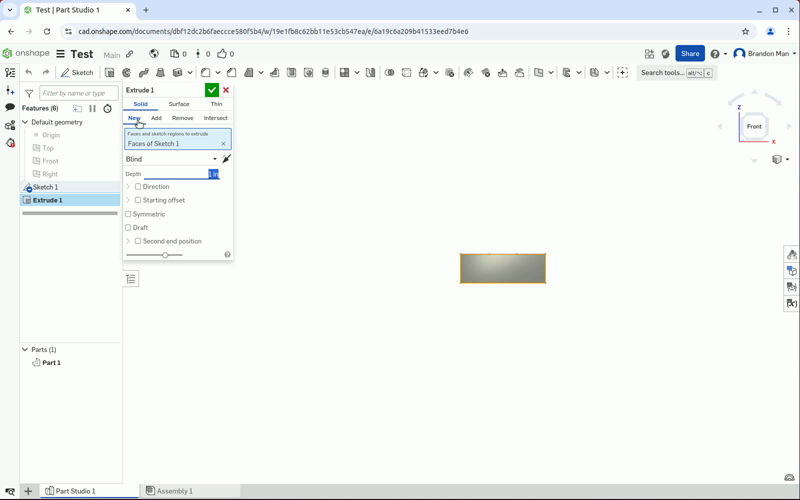
text(11.554)
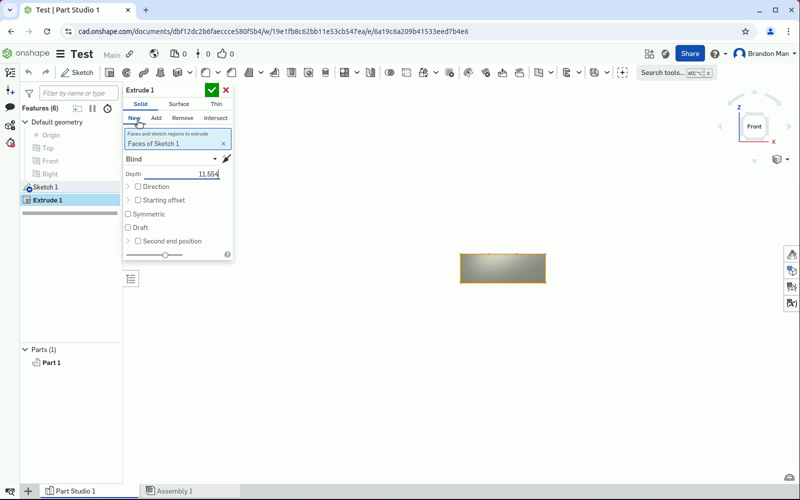
key(tab, 3)
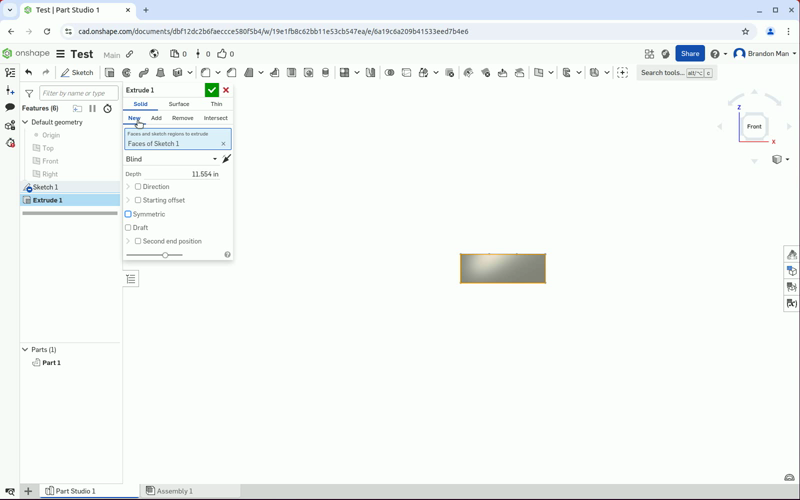
key(space)
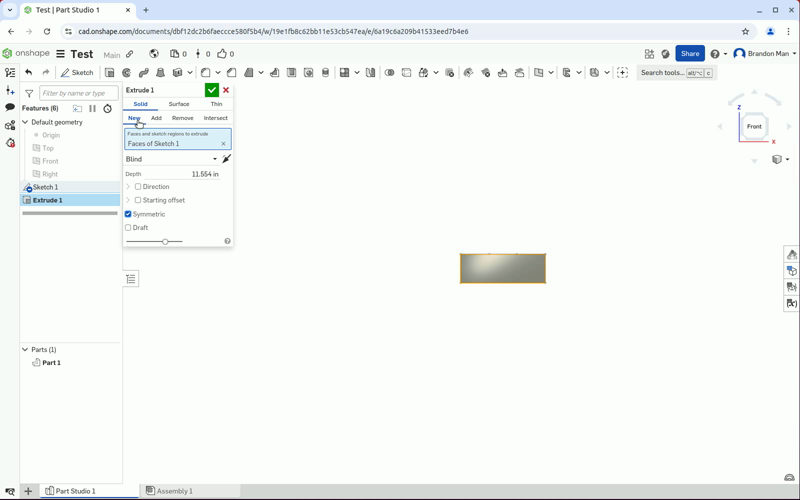
key(enter)
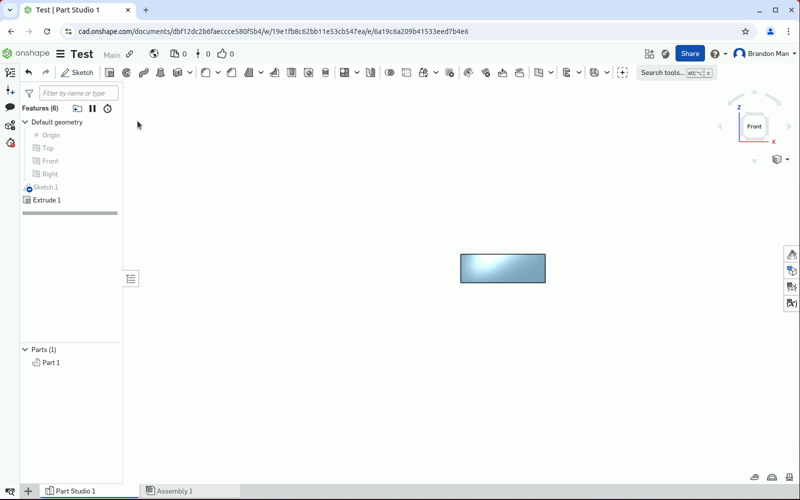
key(shift+h)
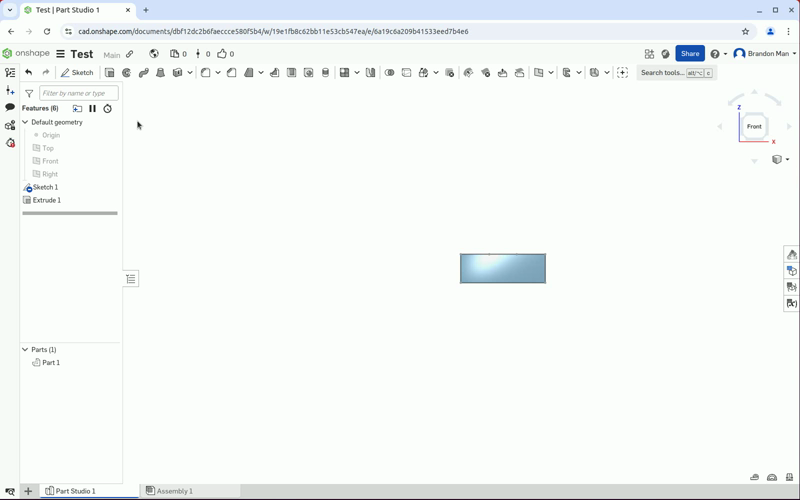
key(shift+h)
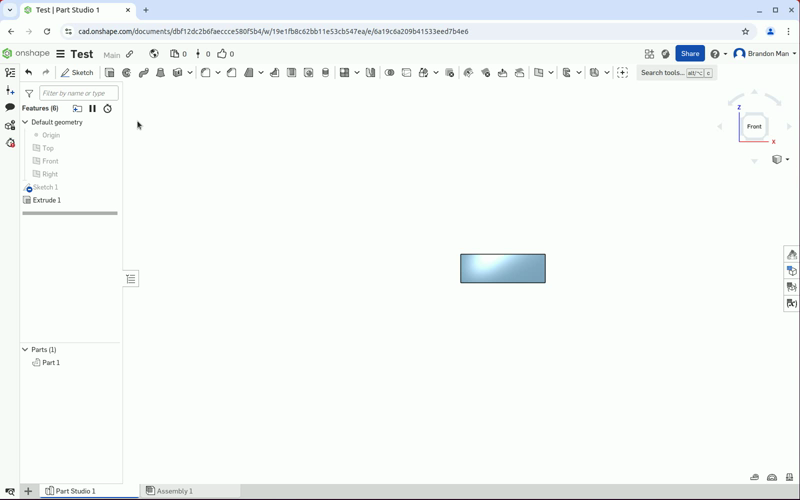
mouse_move(73, 189)
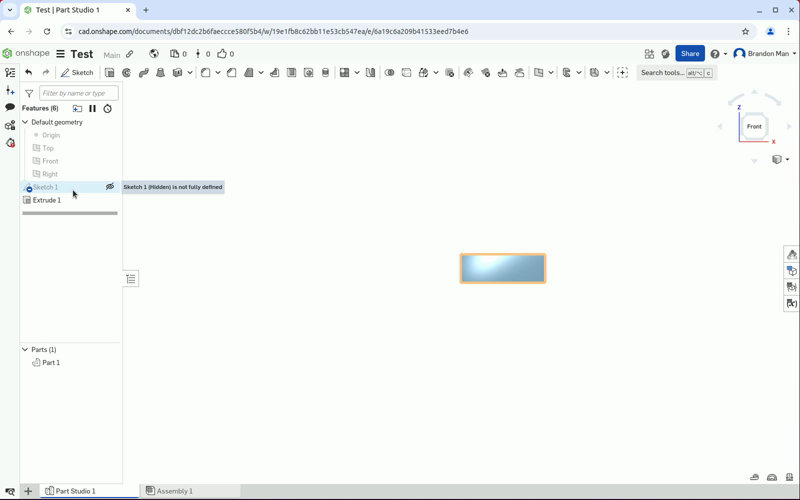
click(73, 189)
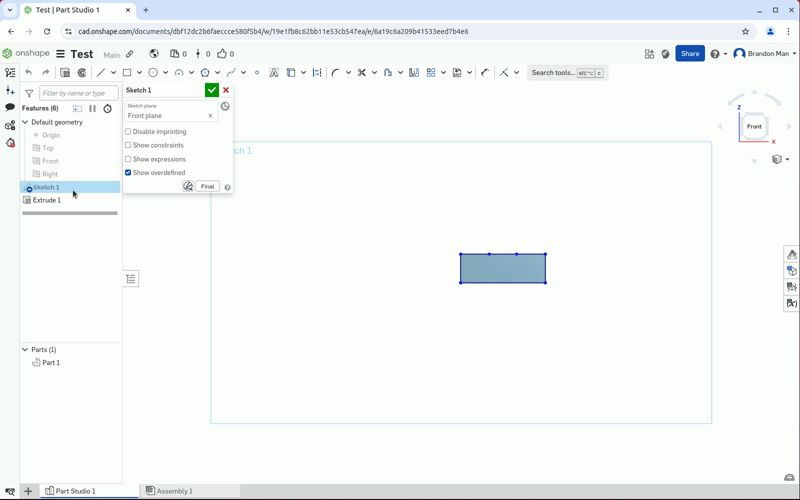
mouse_move(229, 92)
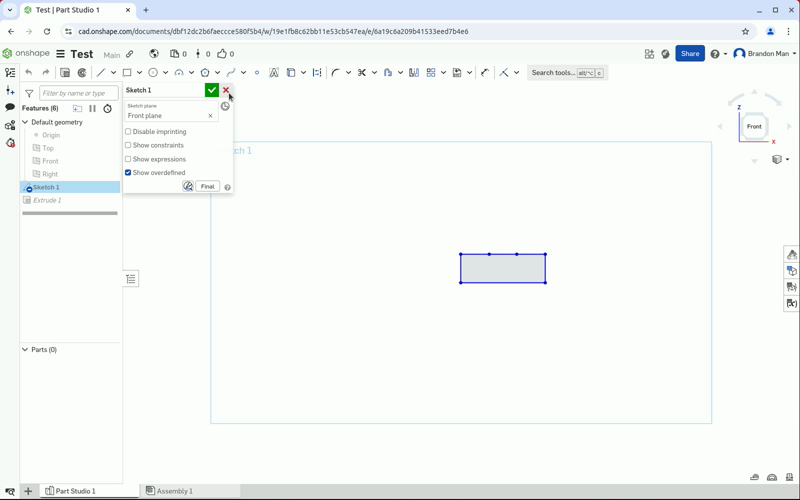
click(229, 92)
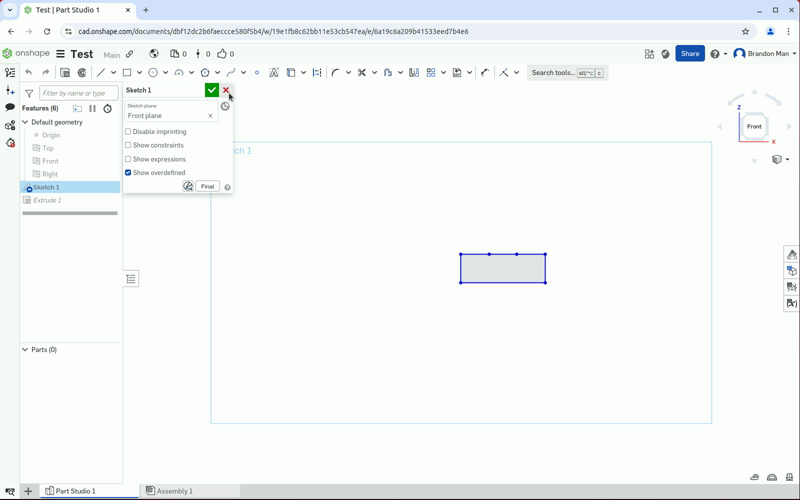
key(shift+s)
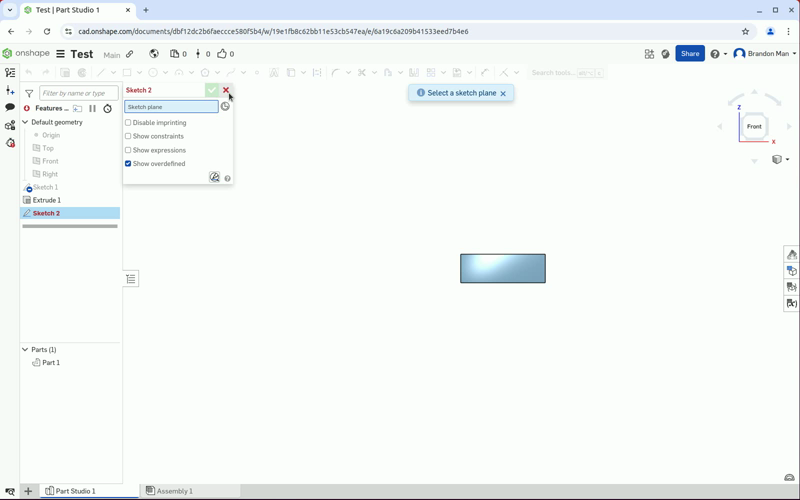
mouse_move(73, 163)
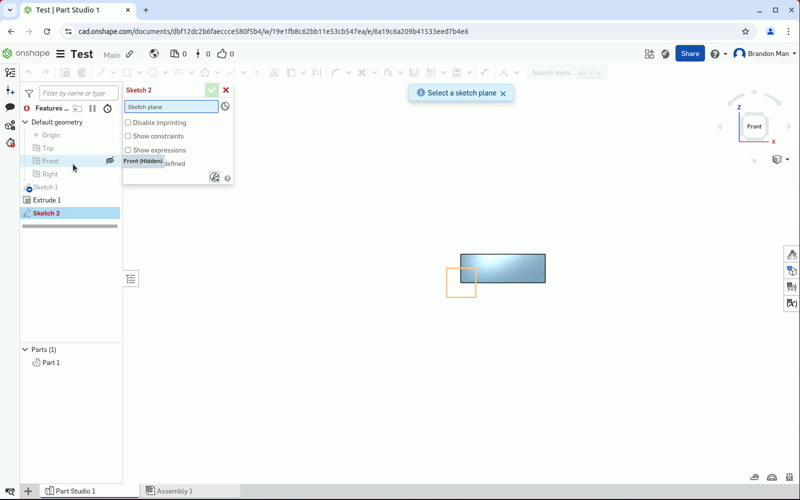
click(73, 163)
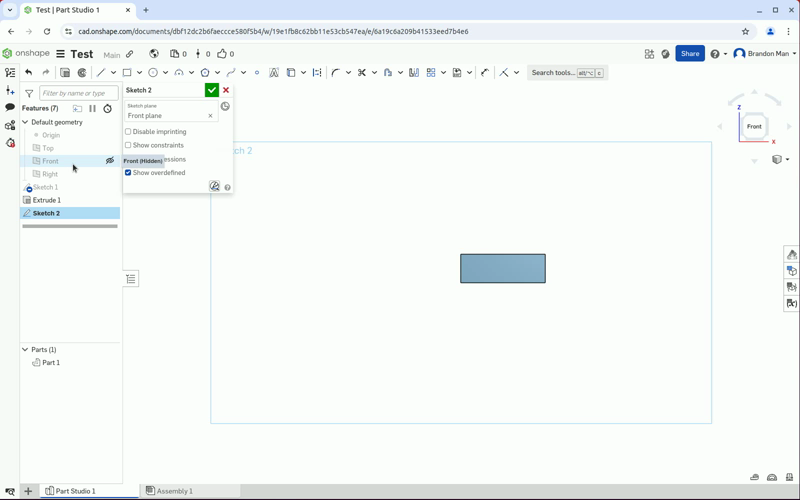
mouse_move(73, 352)
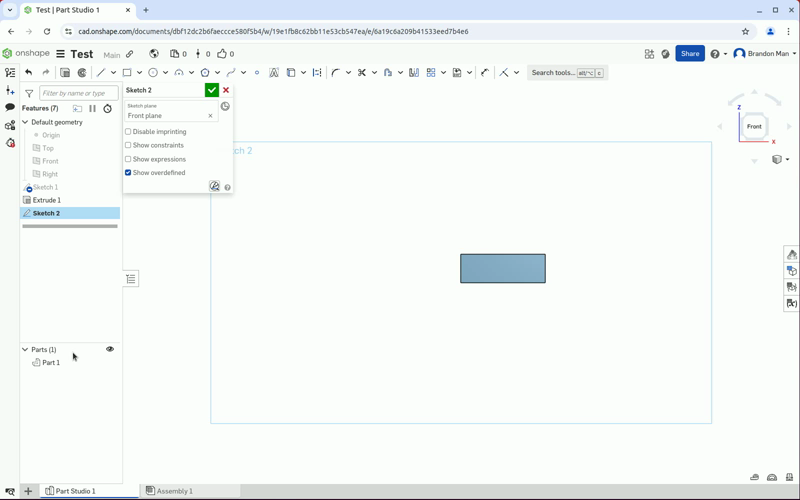
key(y)
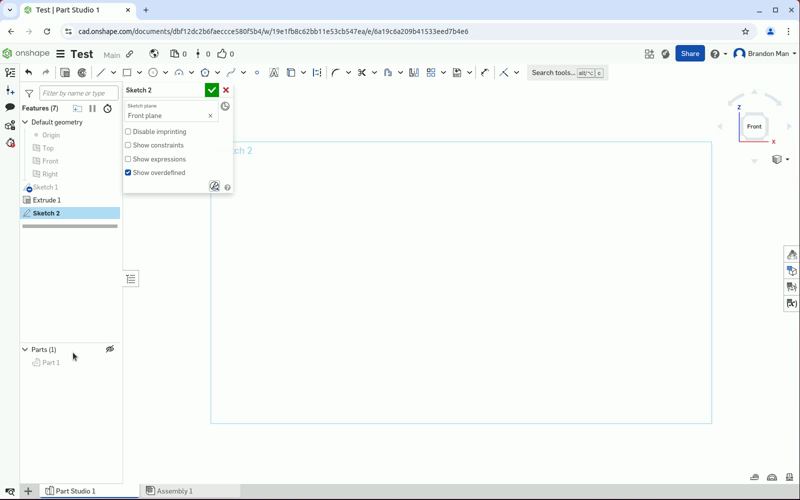
key(l)
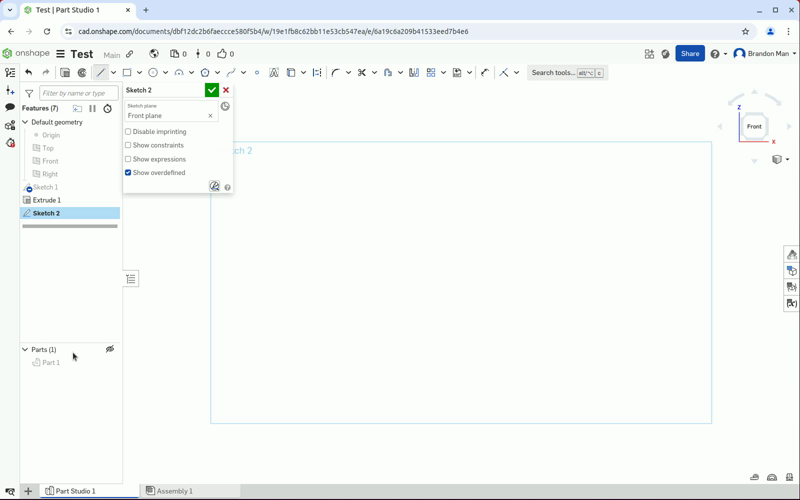
key_down(shift)
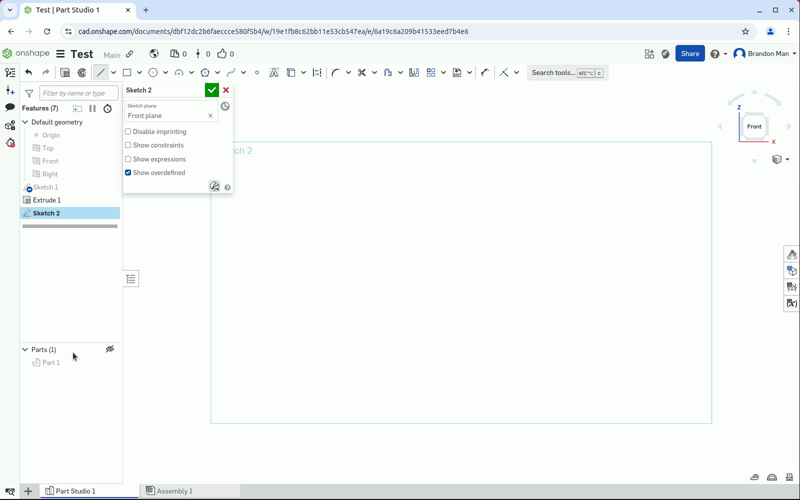
mouse_move(474, 198)
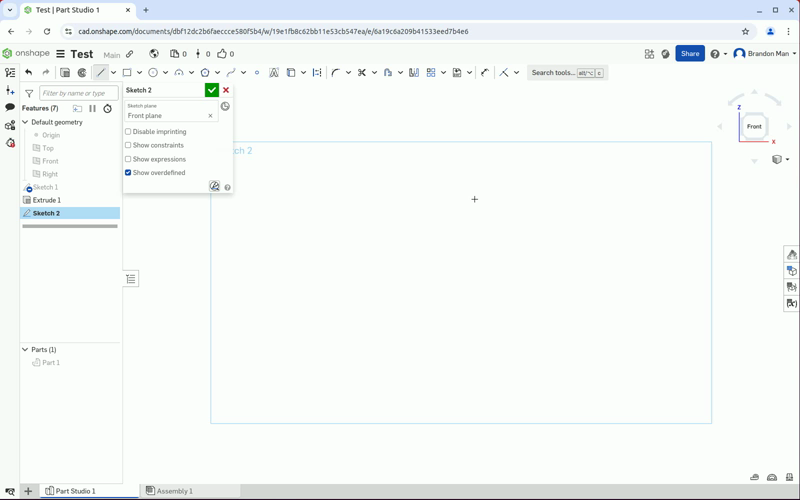
click(474, 198)
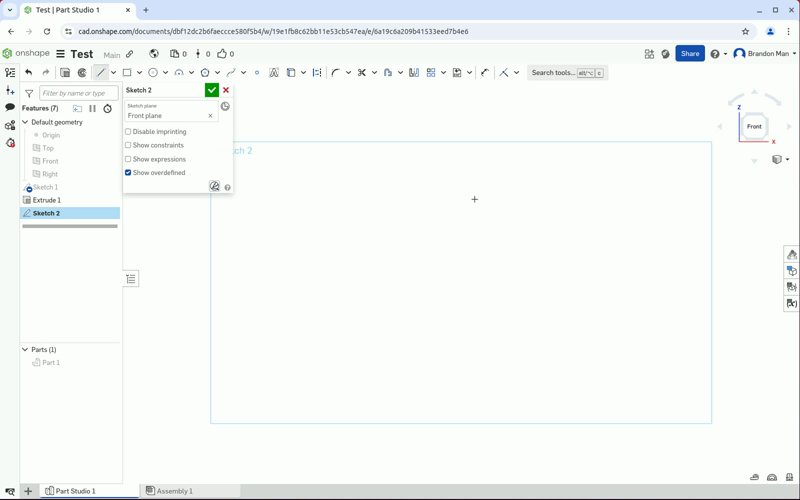
key_up(shift)
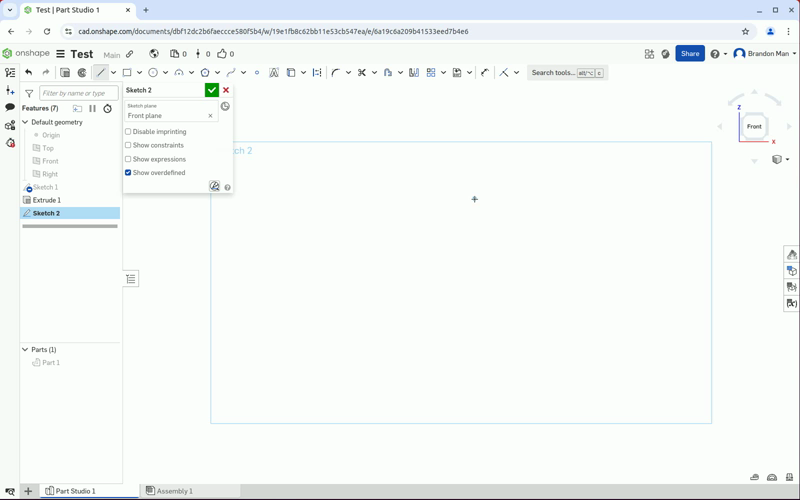
key_down(shift)
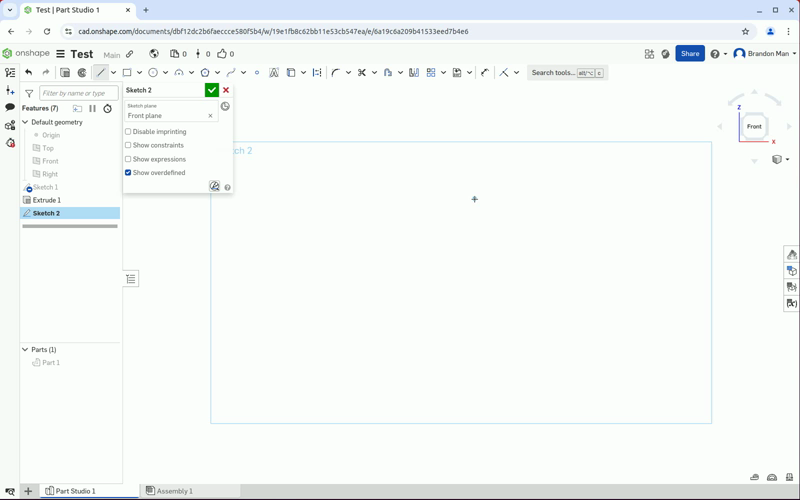
mouse_move(504, 198)
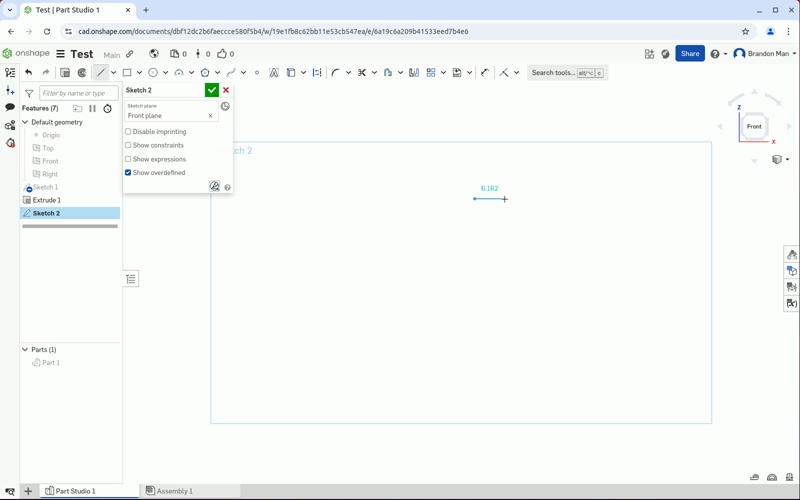
mouse_move(489, 198)
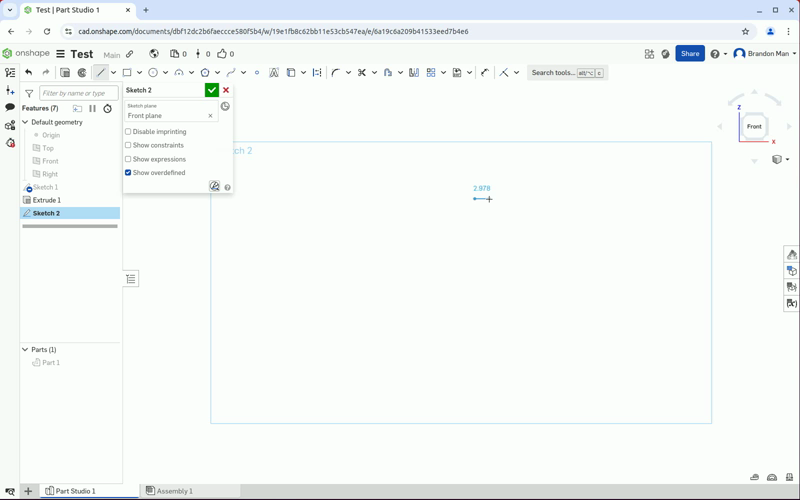
click(489, 198)
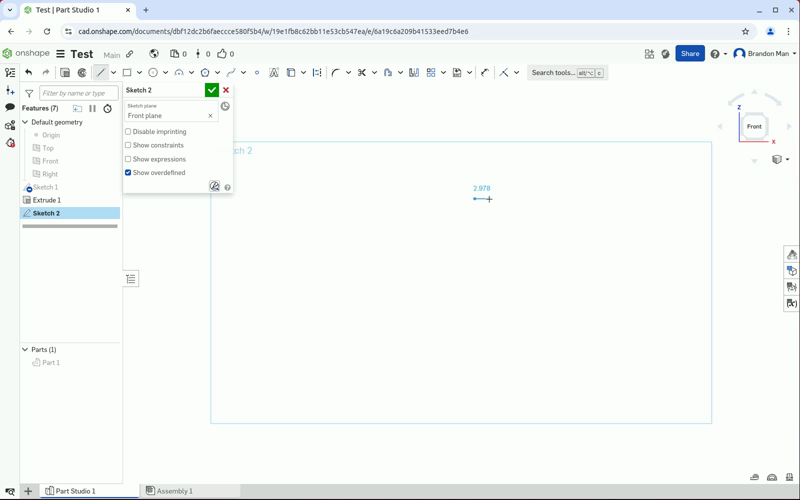
key_up(shift)
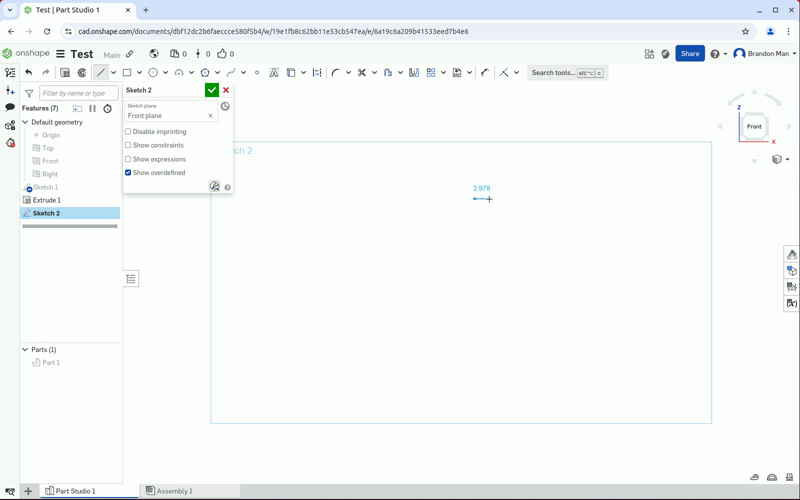
key_down(shift)
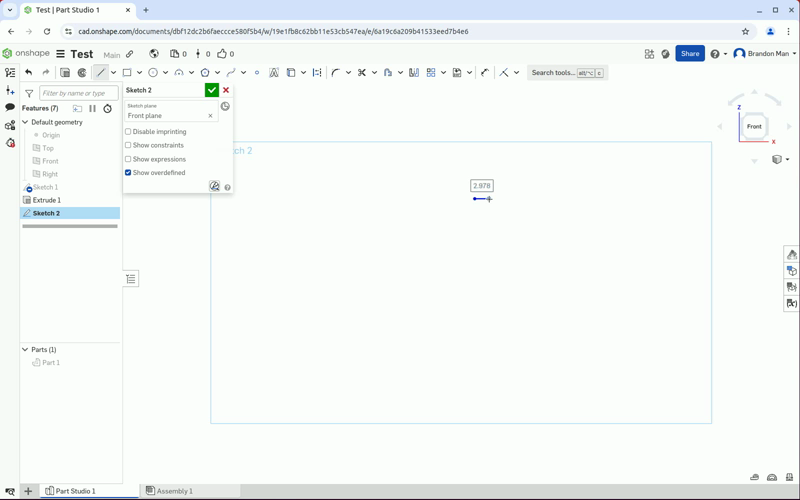
mouse_move(519, 198)
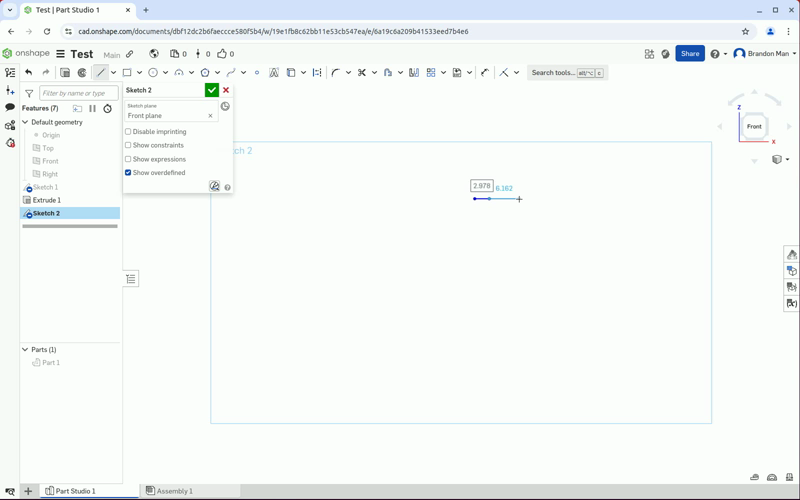
mouse_move(489, 255)
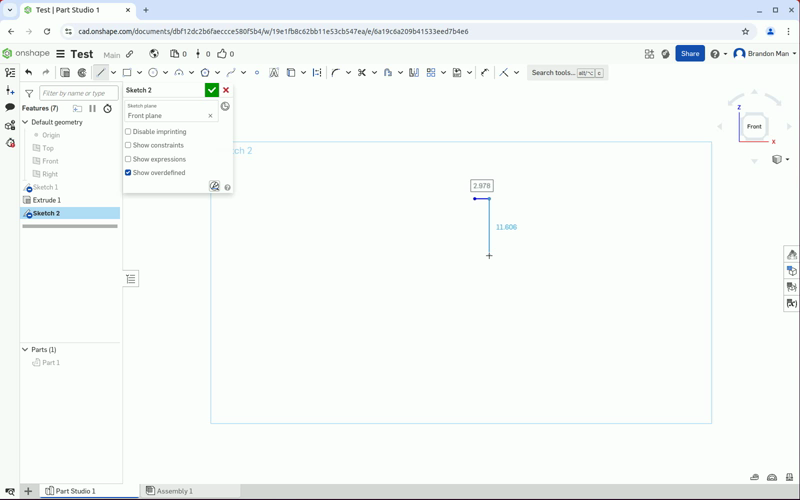
click(489, 255)
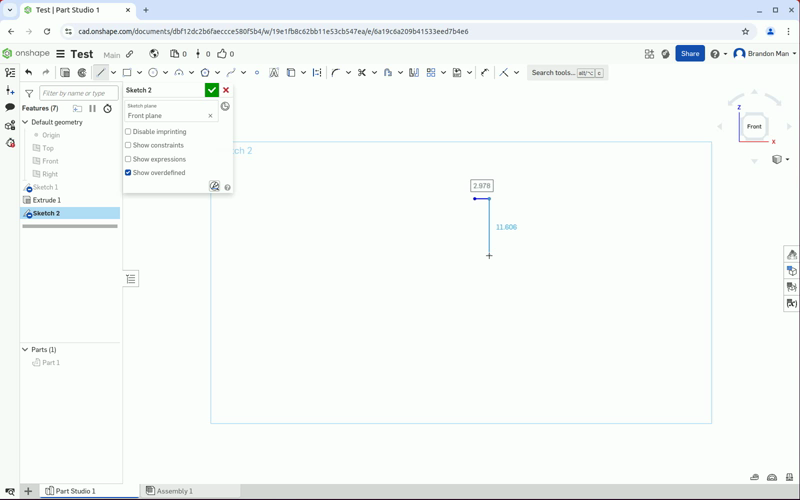
key_up(shift)
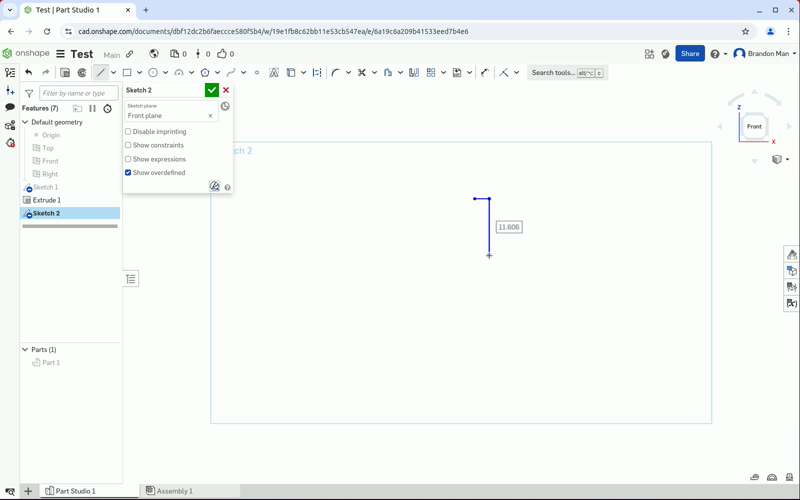
key_down(shift)
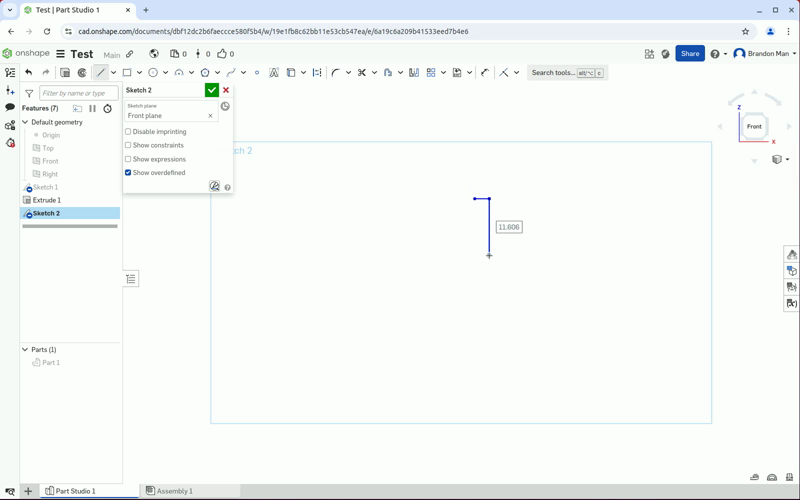
mouse_move(519, 255)
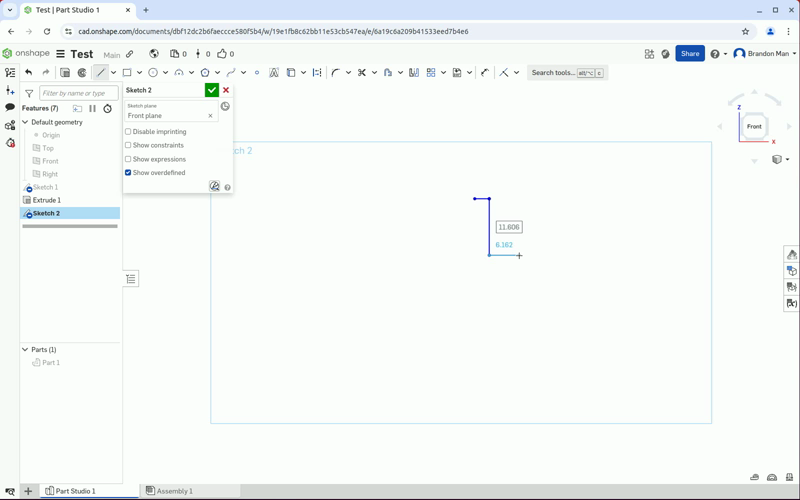
mouse_move(517, 255)
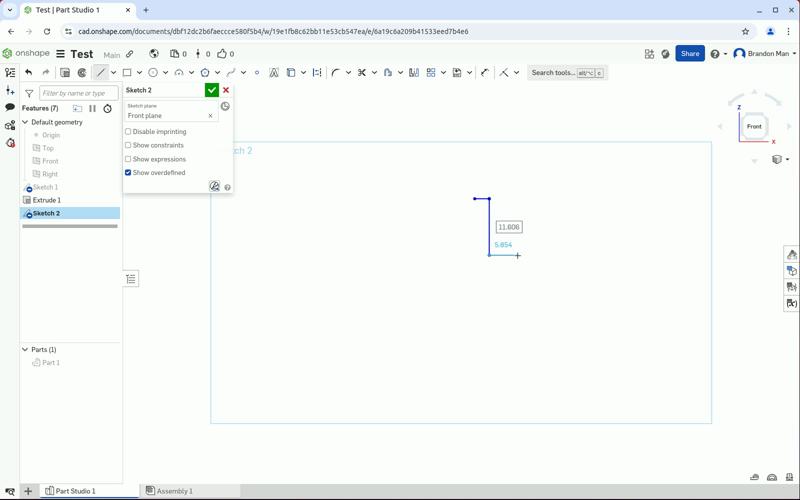
click(517, 255)
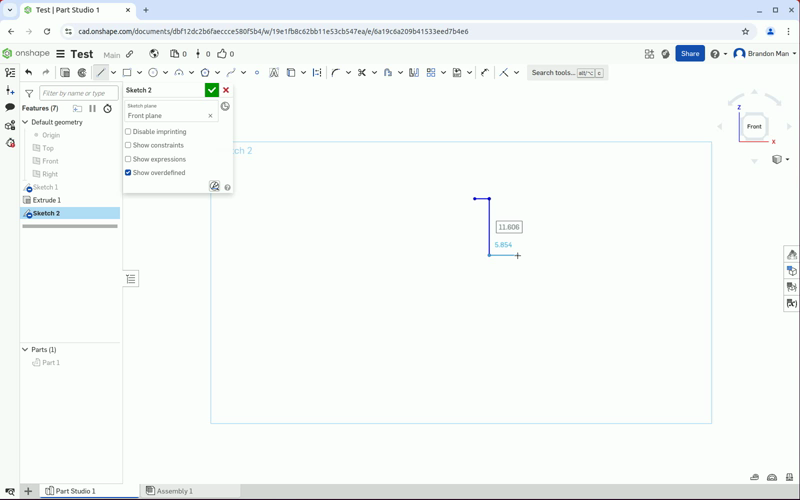
key_up(shift)
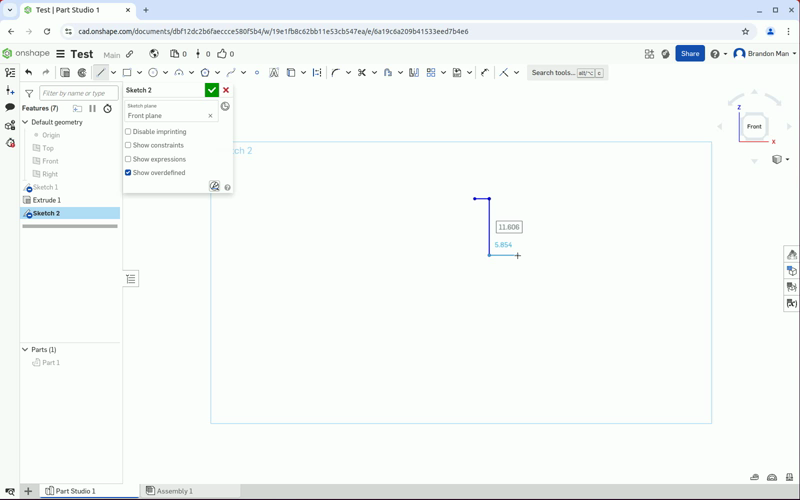
key_down(shift)
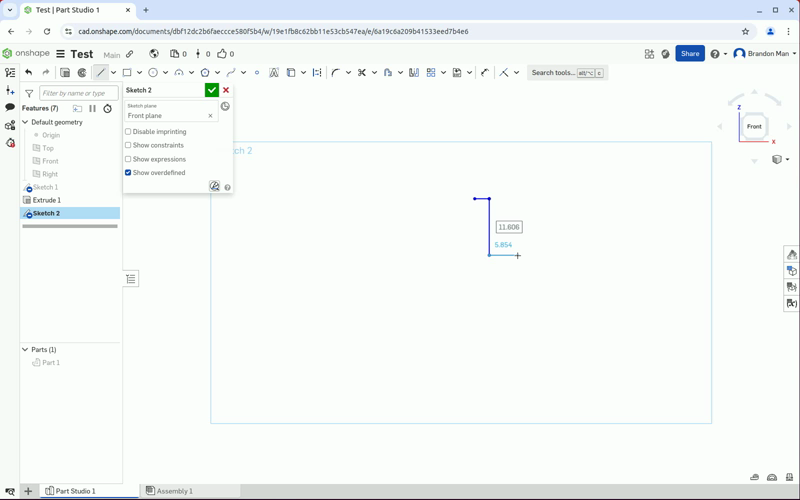
mouse_move(547, 255)
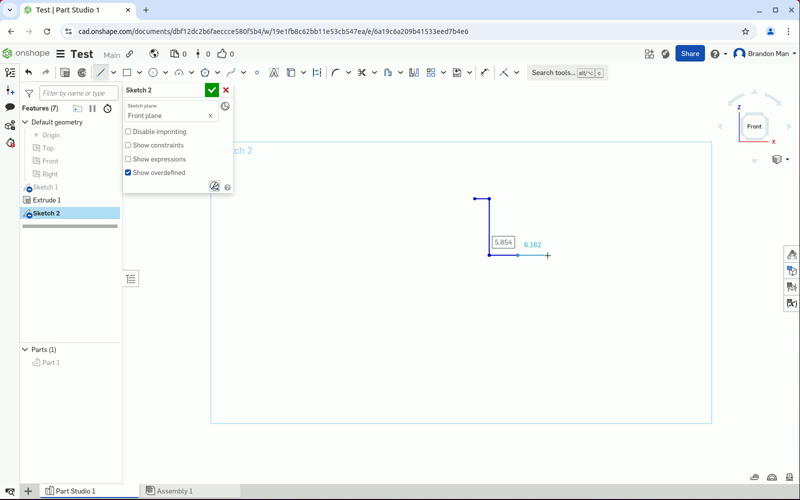
mouse_move(517, 198)
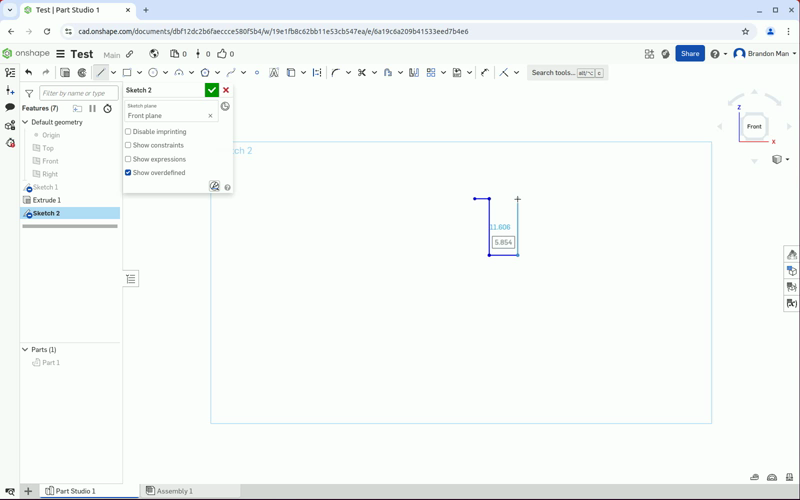
click(517, 198)
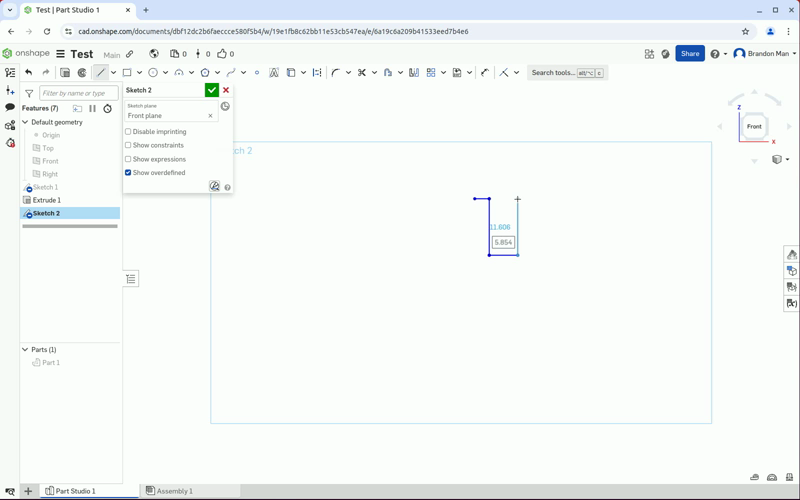
key_up(shift)
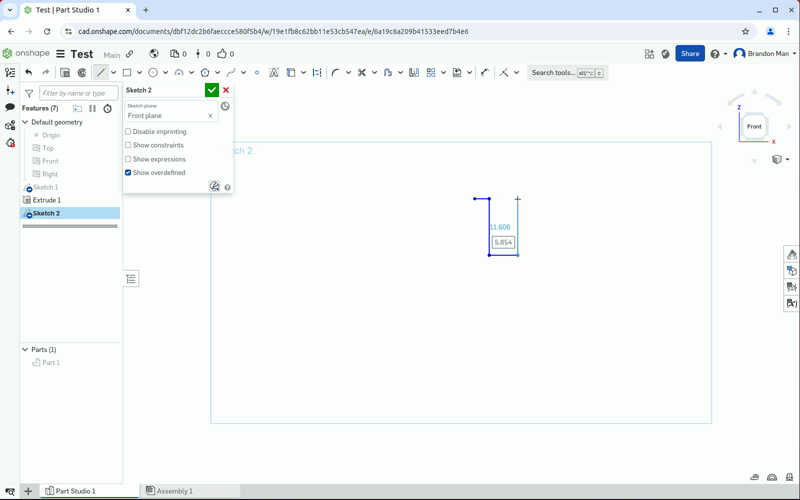
key_down(shift)
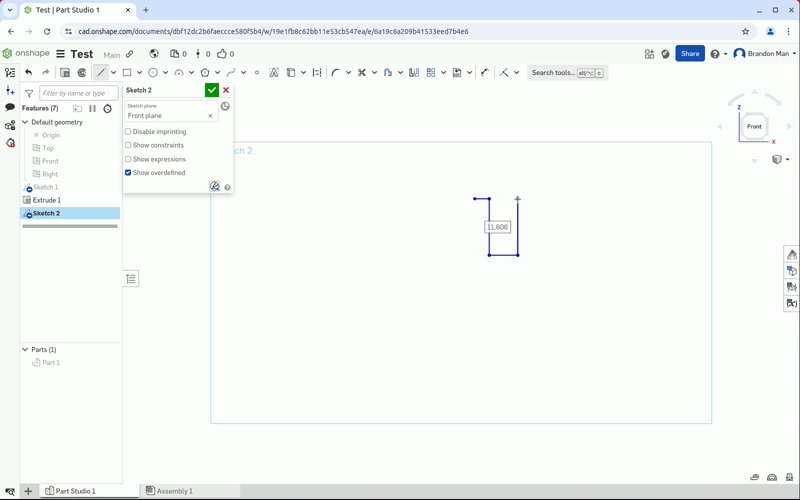
mouse_move(547, 198)
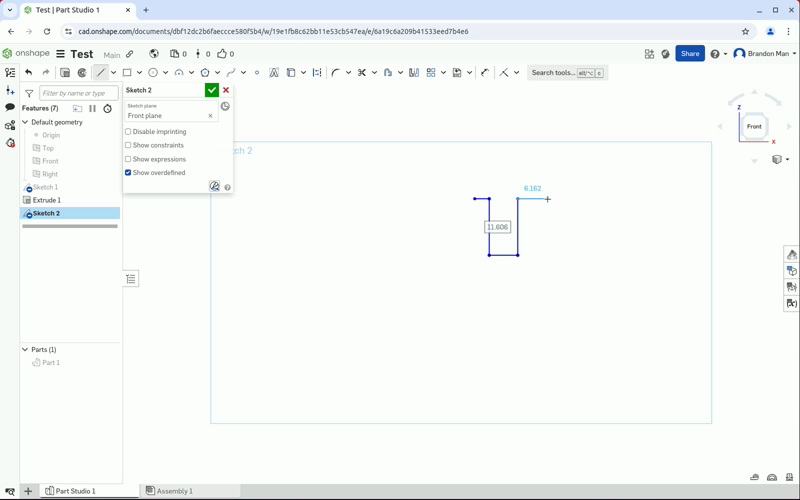
mouse_move(531, 198)
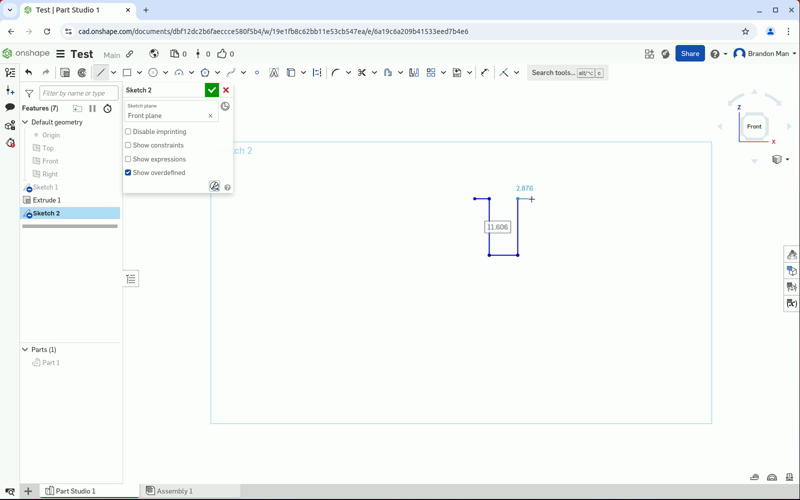
click(531, 198)
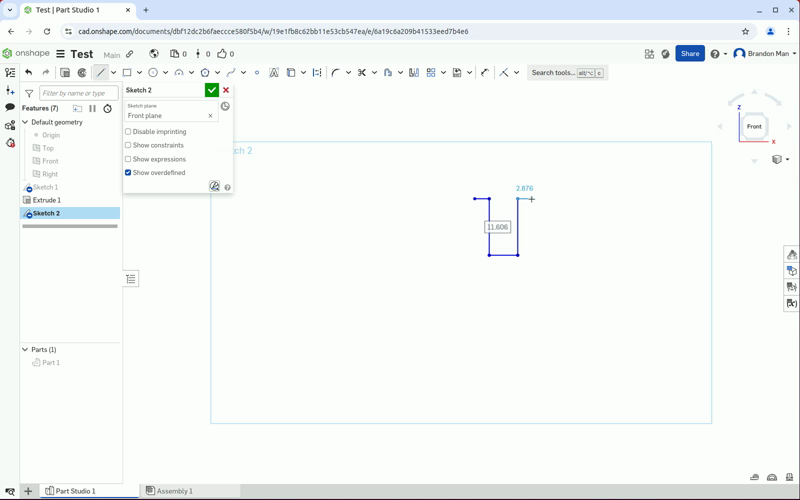
key_up(shift)
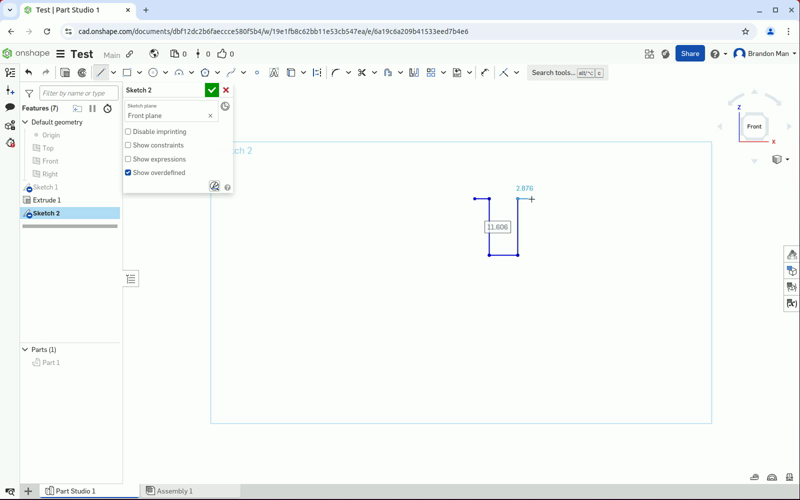
key_down(shift)
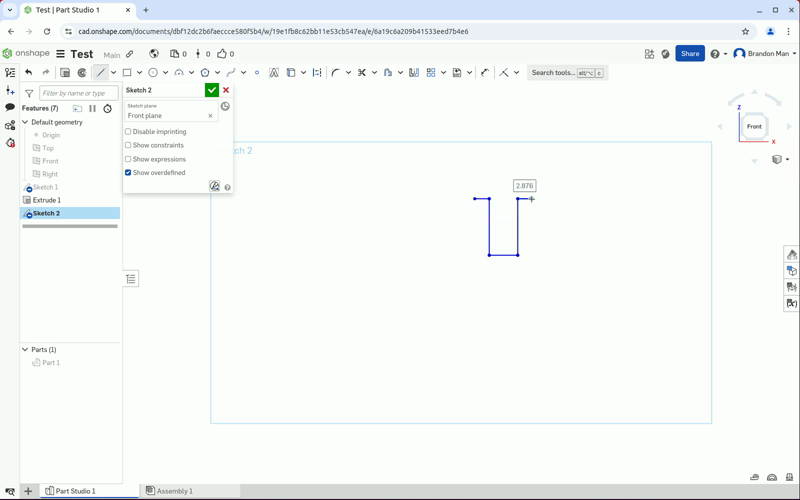
mouse_move(561, 198)
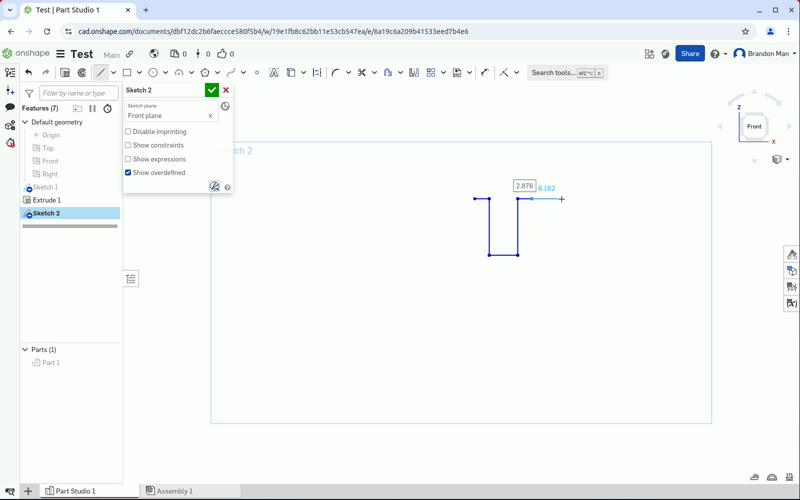
mouse_move(531, 169)
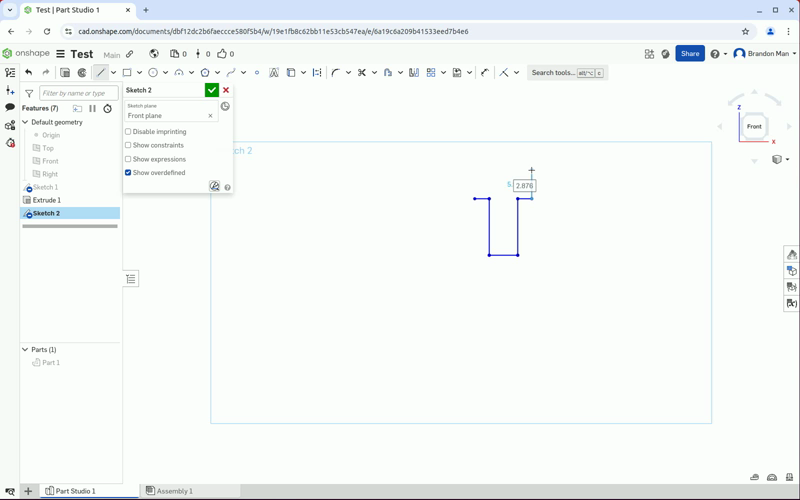
click(531, 169)
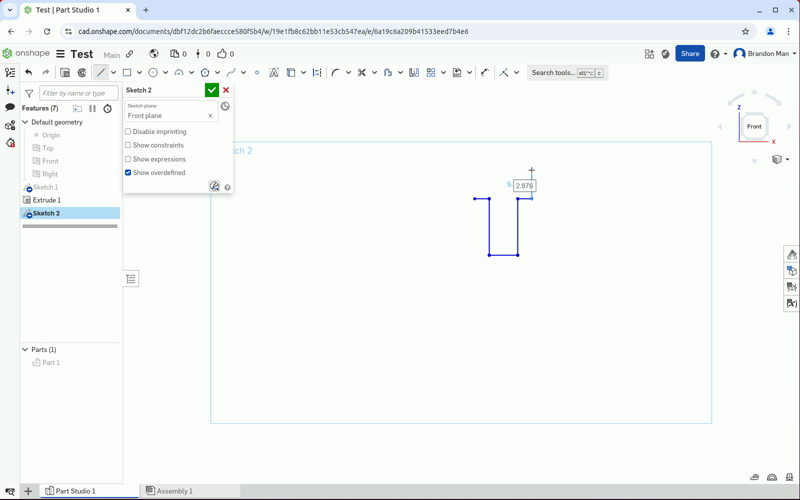
key_up(shift)
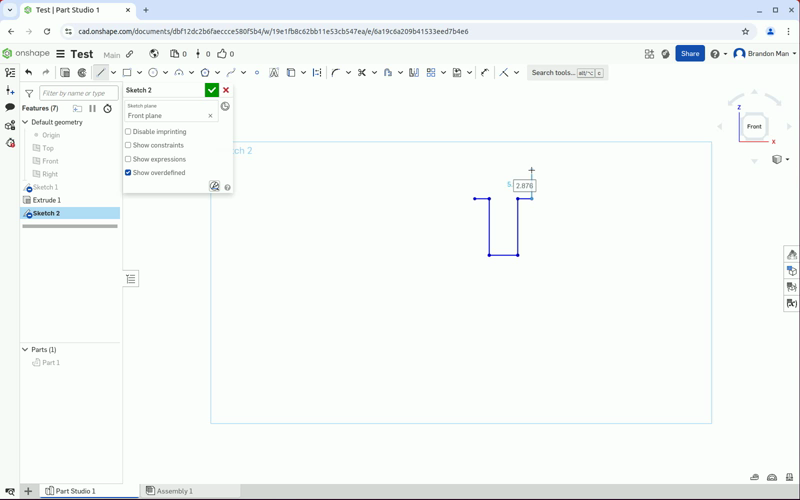
key_down(shift)
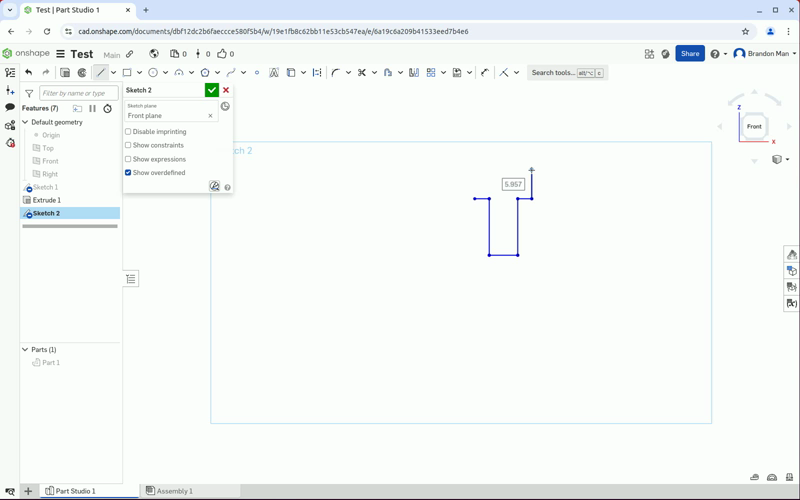
mouse_move(561, 169)
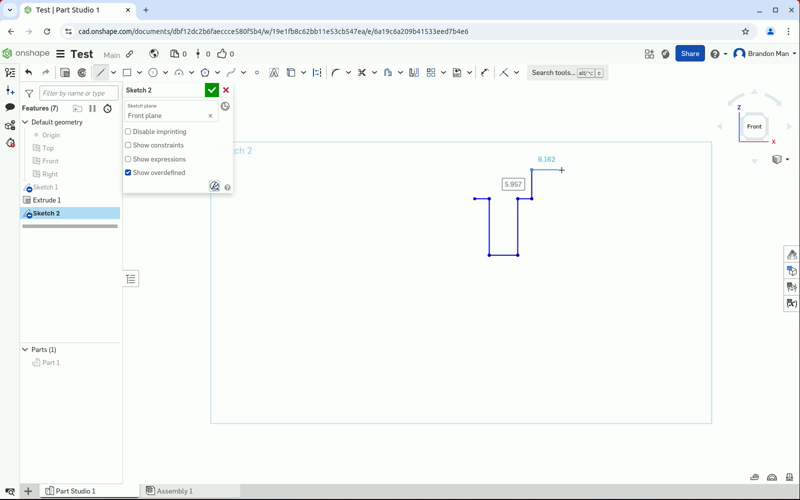
mouse_move(474, 169)
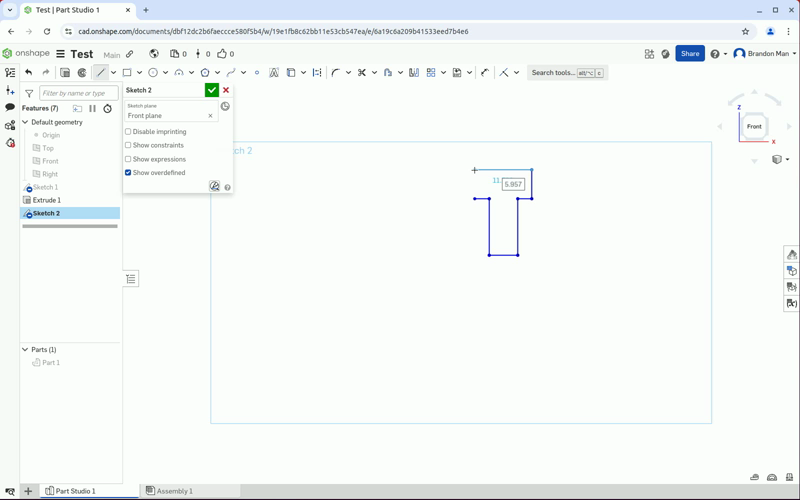
click(474, 169)
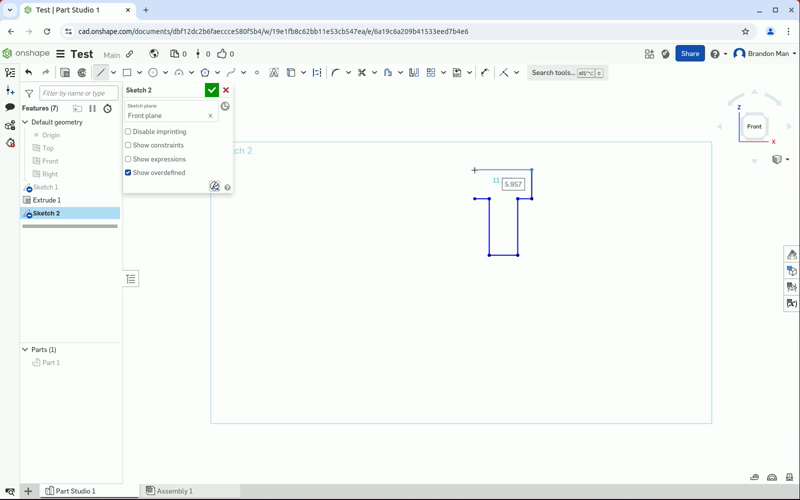
key_up(shift)
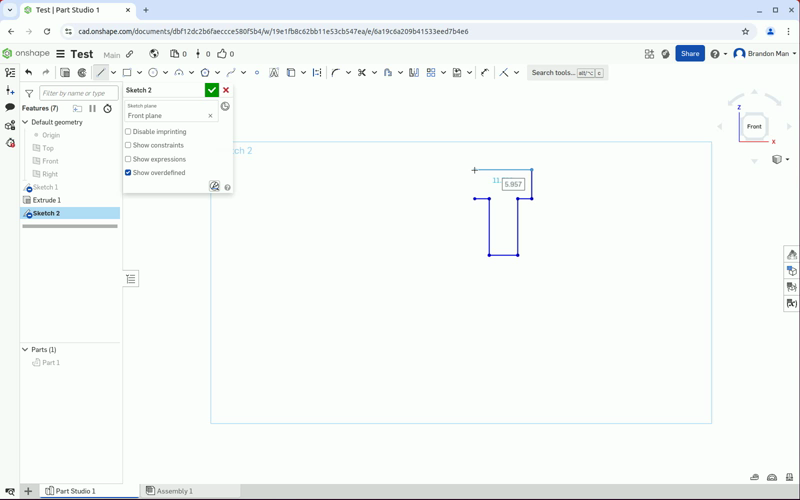
mouse_move(504, 169)
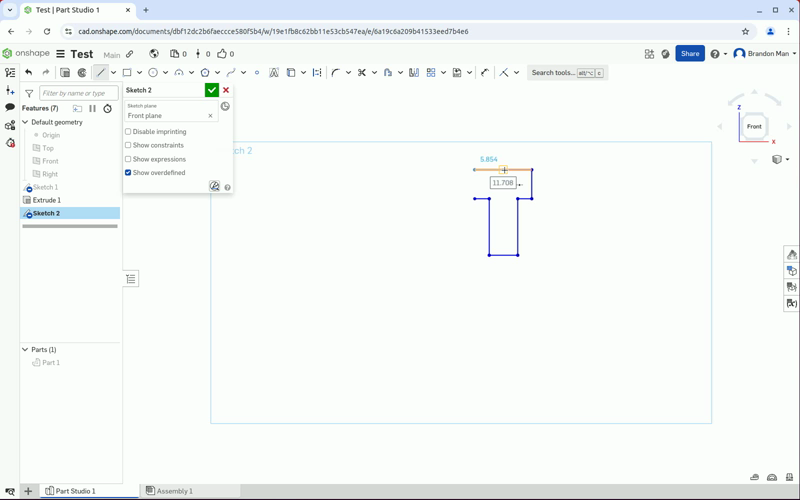
key_down(shift)
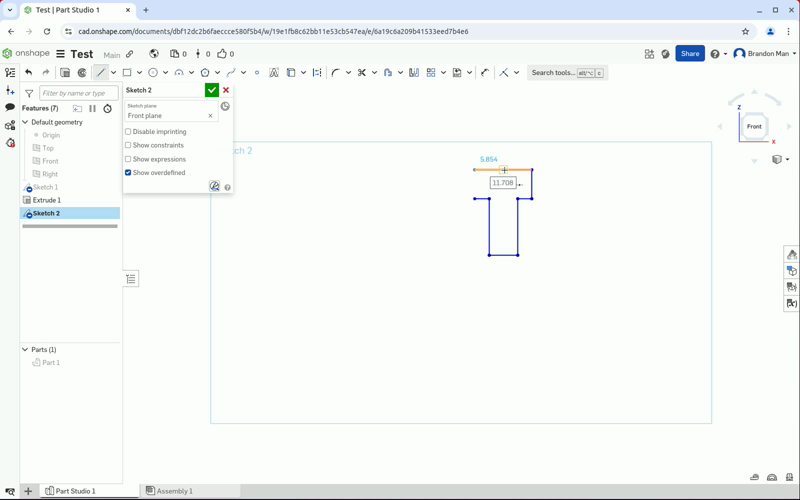
mouse_move(474, 198)
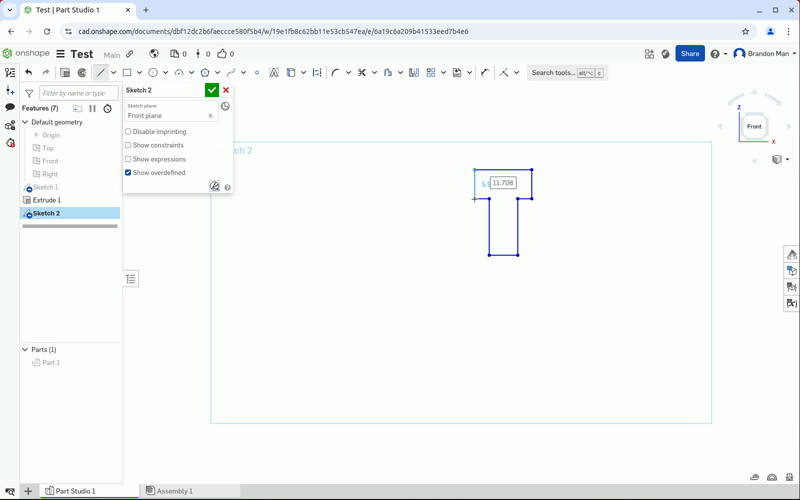
key_up(shift)
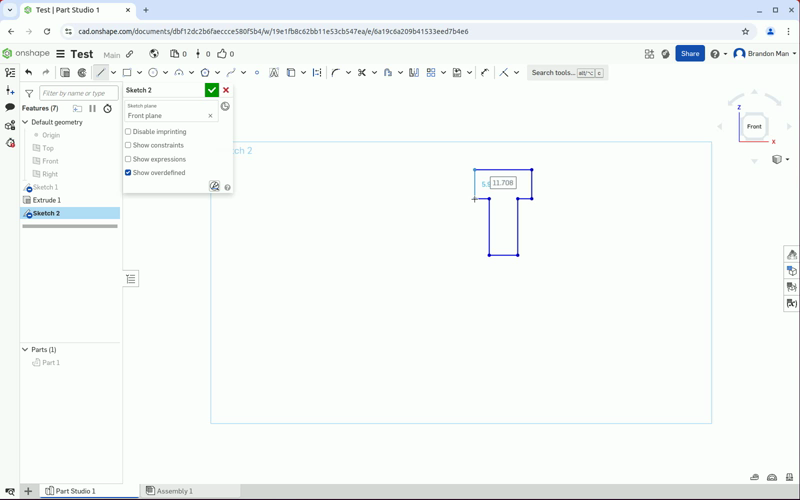
click(474, 198)
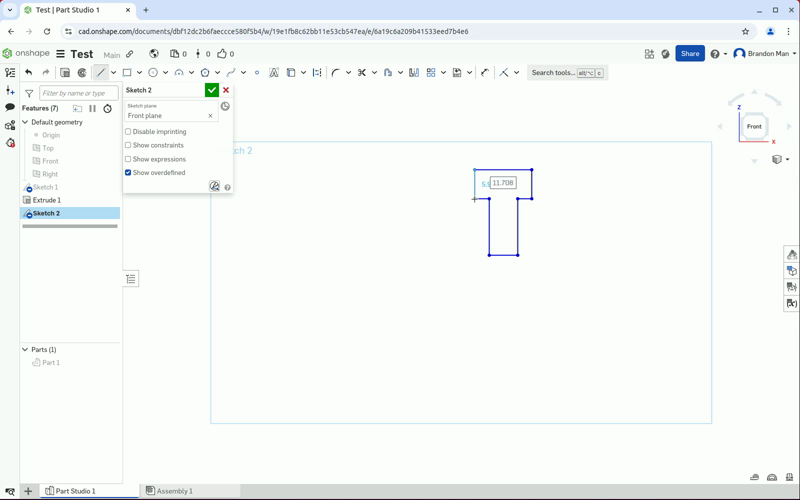
key(esc)
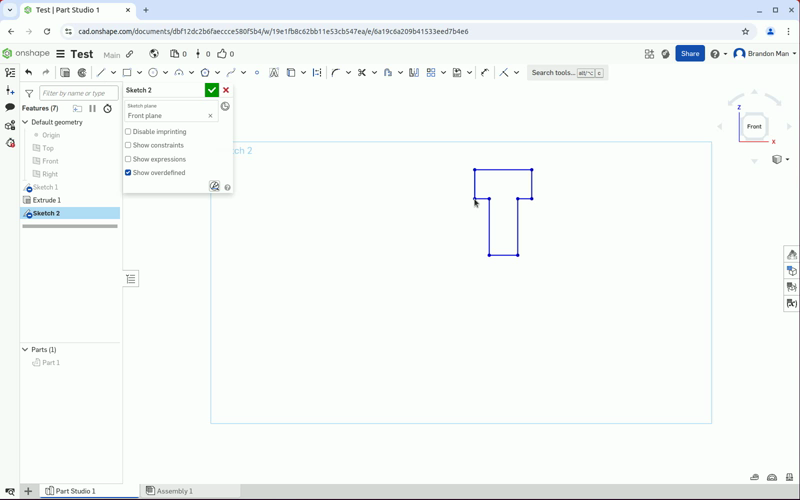
mouse_move(518, 181)
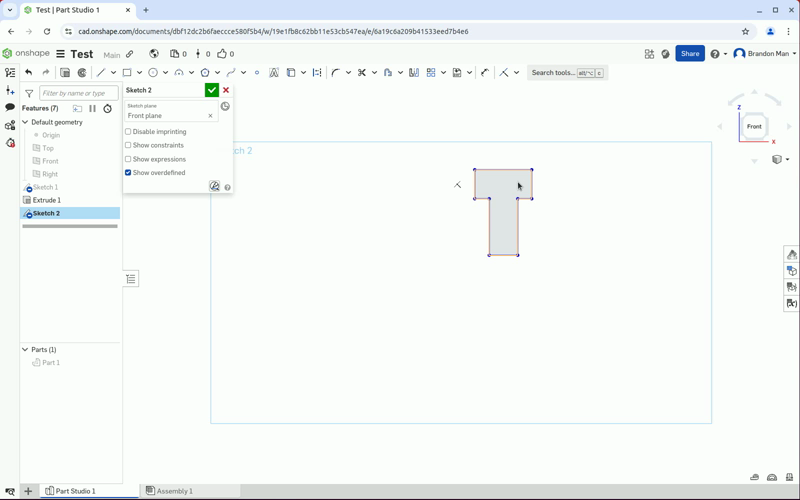
click(518, 181)
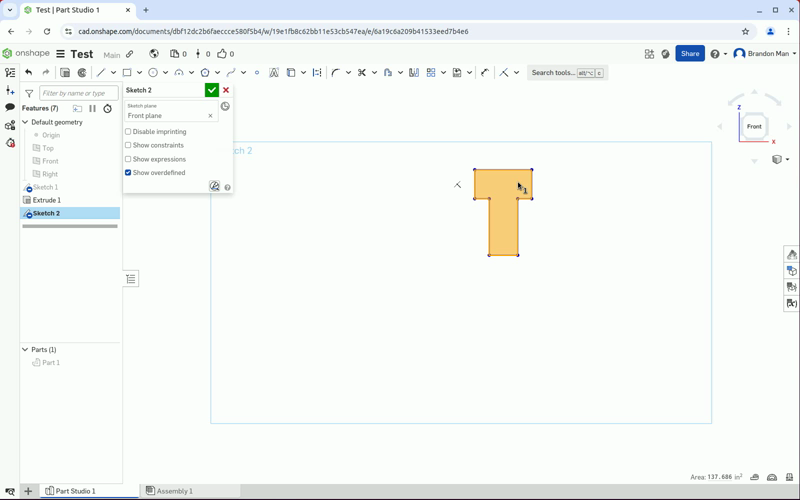
mouse_move(73, 352)
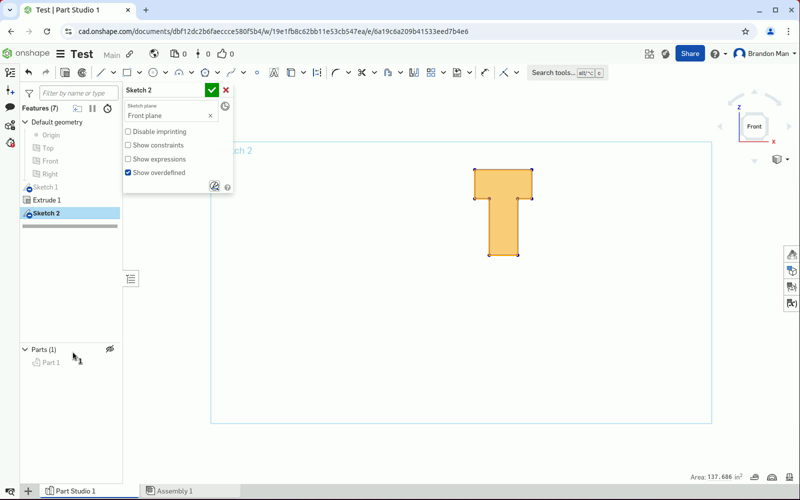
key(shift+y)
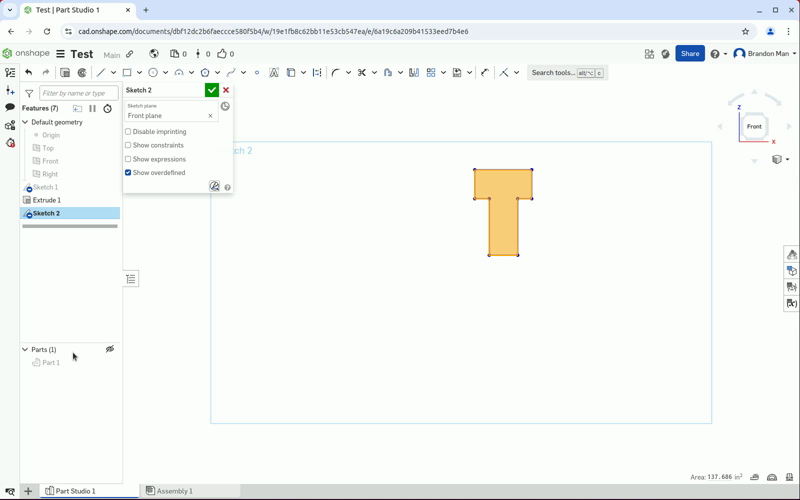
key(shift+e)
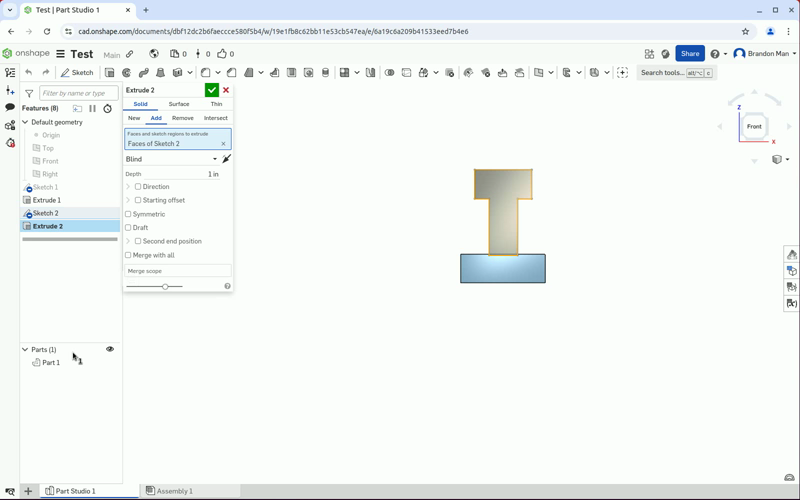
mouse_move(143, 106)
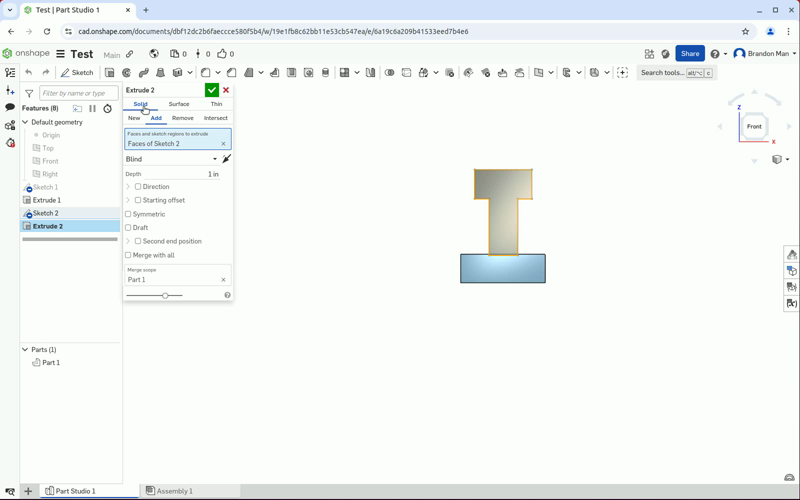
click(143, 106)
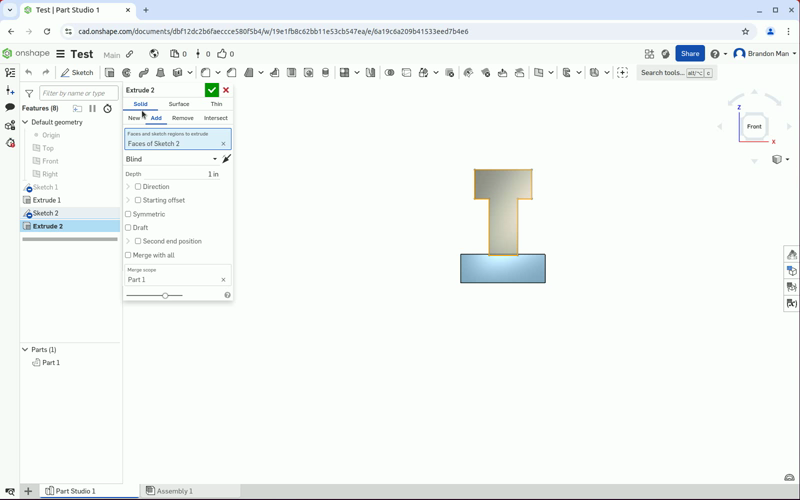
mouse_move(137, 120)
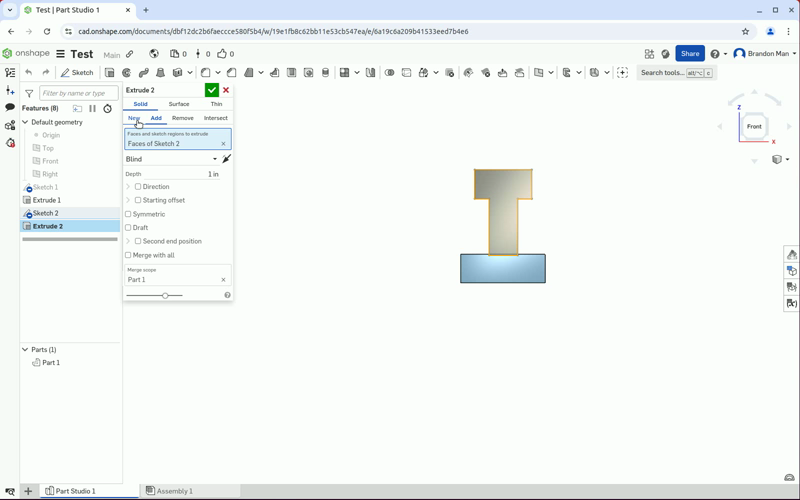
click(137, 120)
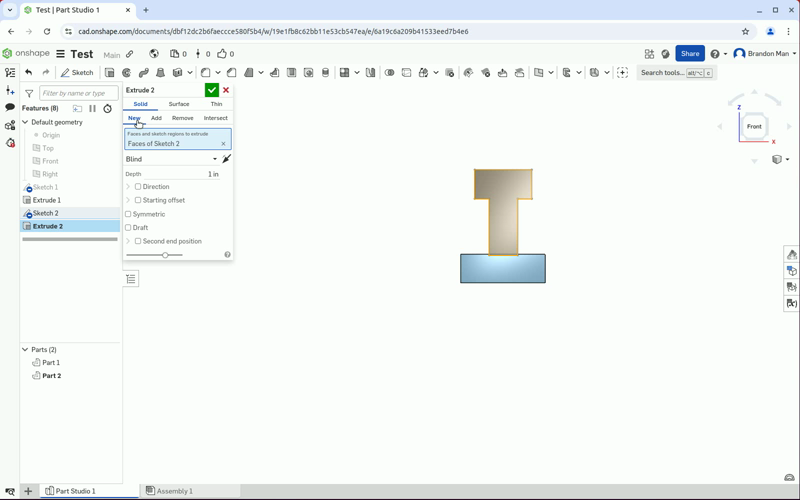
key(tab, 4)
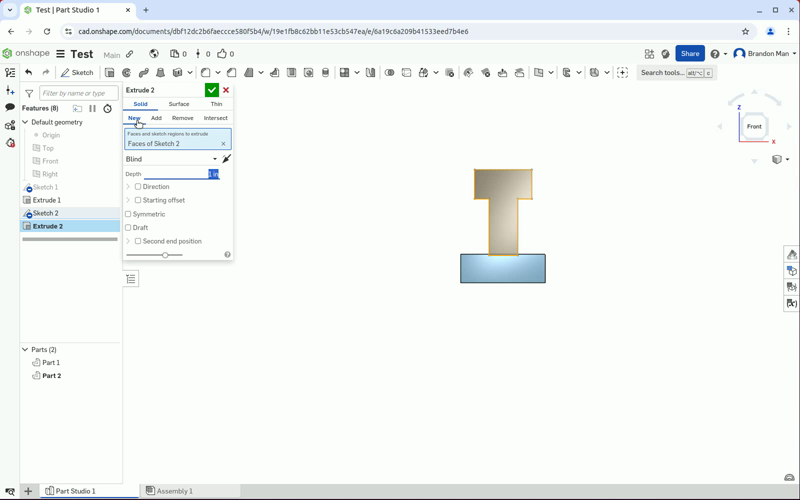
text(5.778)
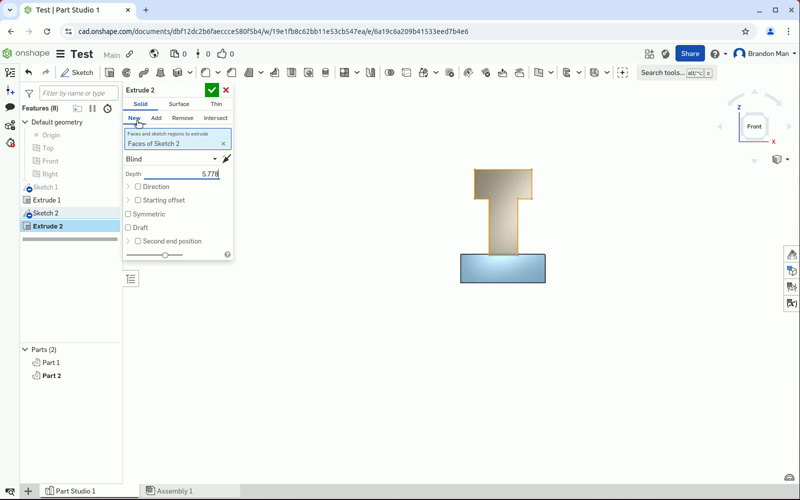
key(tab, 3)
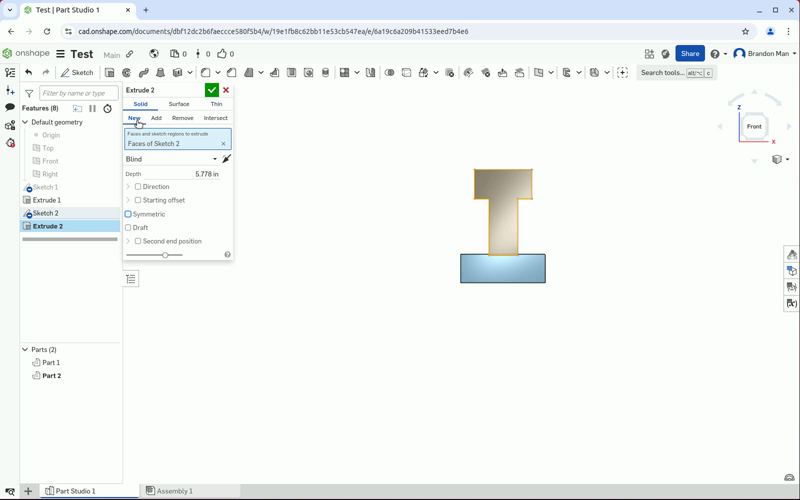
key(space)
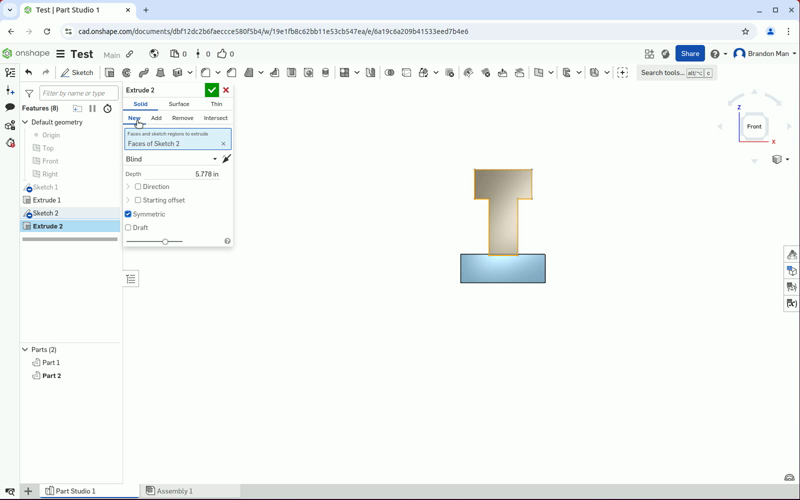
key(enter)
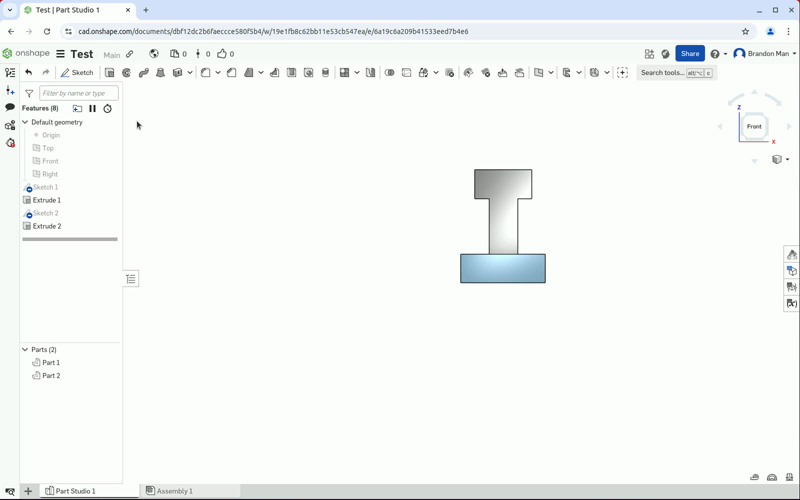
key(shift+h)
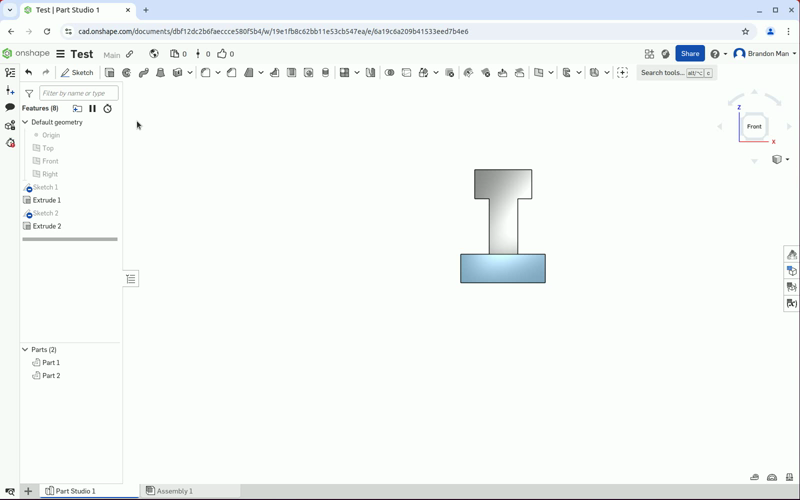
key(shift+h)
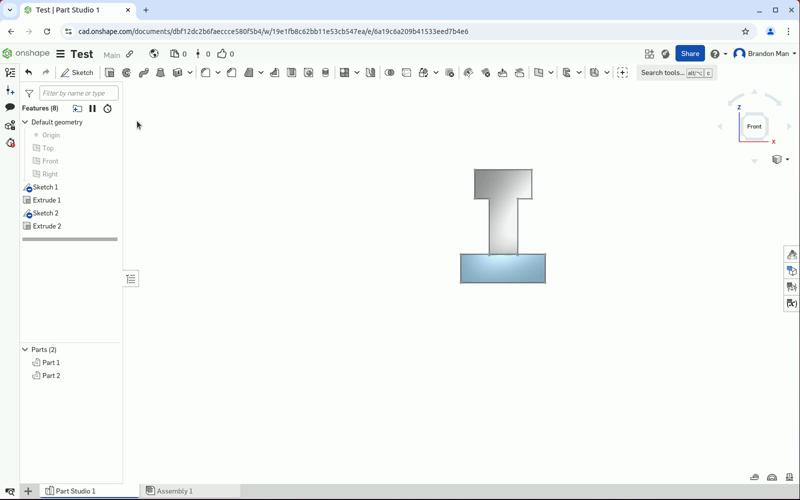
key(shift+7)
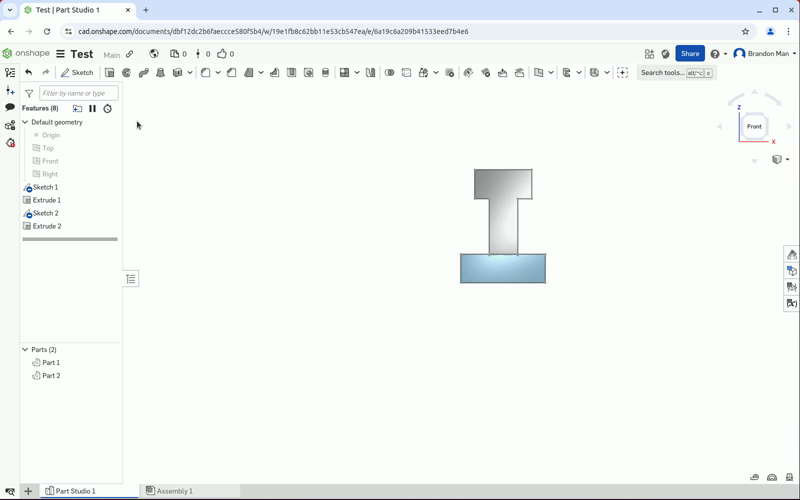
key(left, 2)
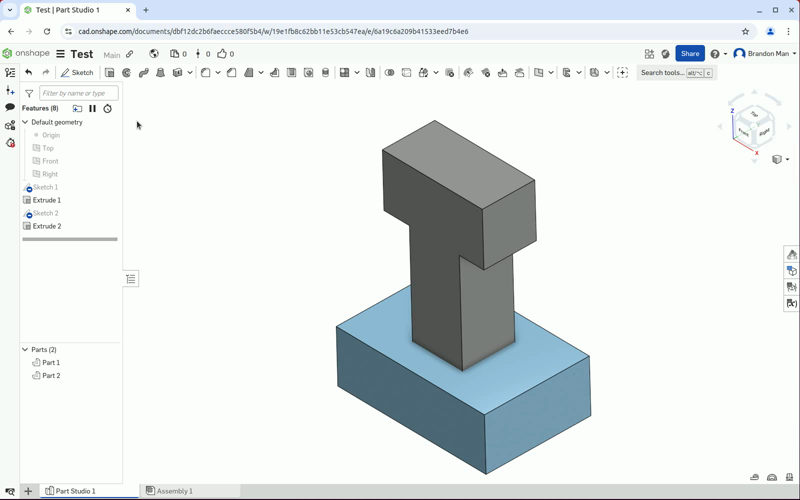
key(down, 2)
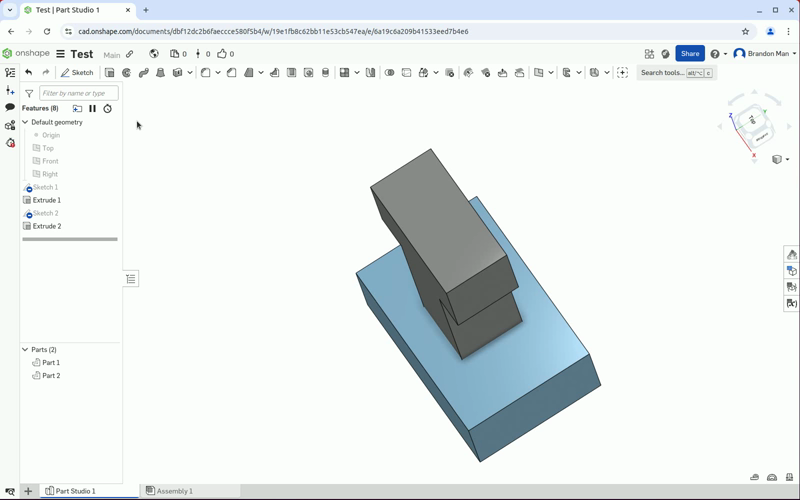
key(up, 2)
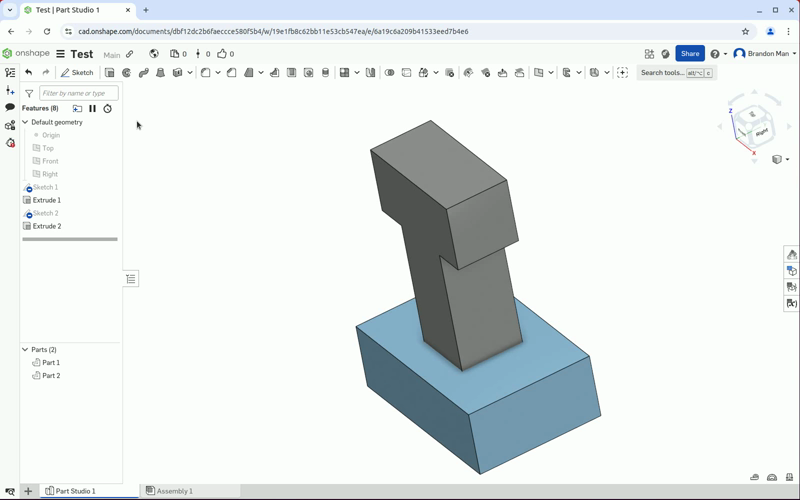
key(right, 2)
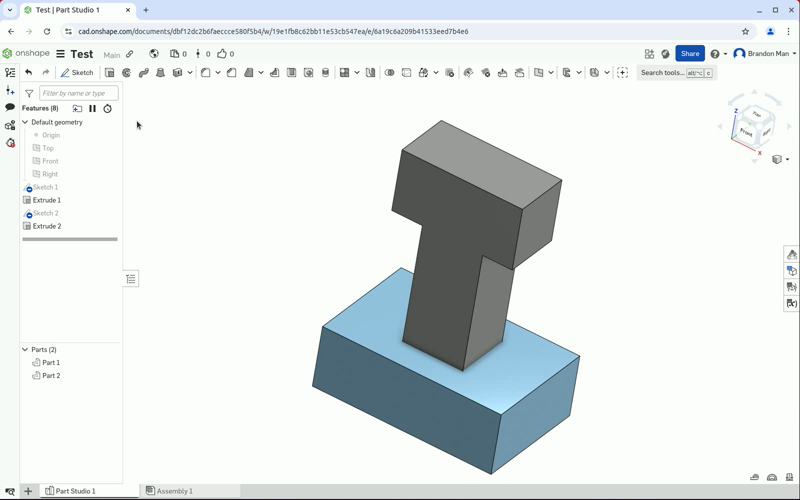
mouse_move(73, 189)
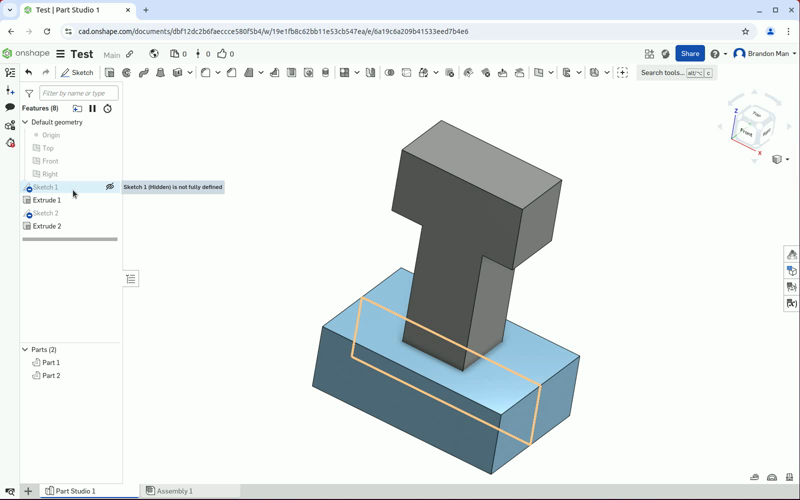
click(73, 189)